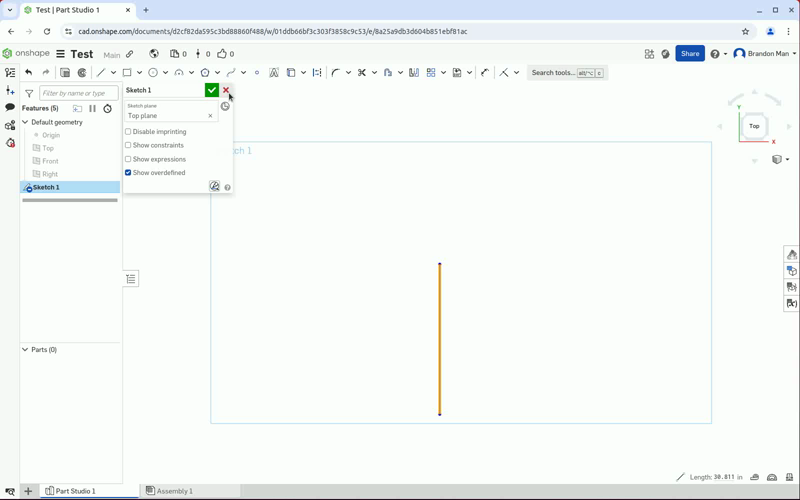
key(shift+h)
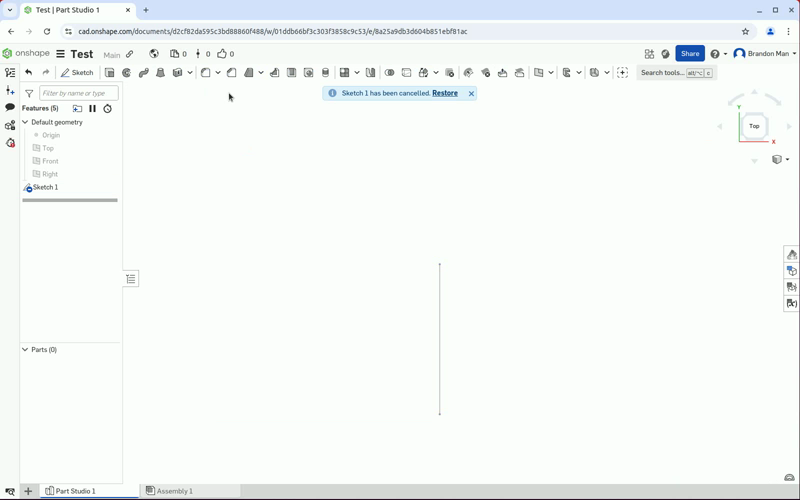
key(shift+s)
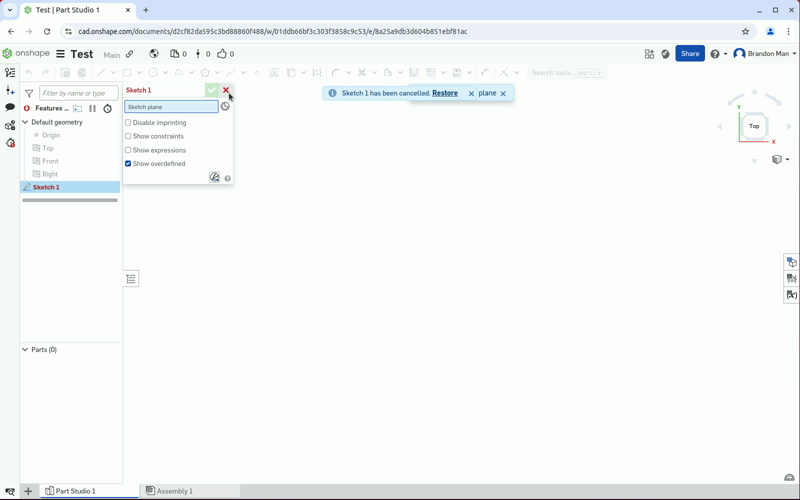
mouse_move(73, 150)
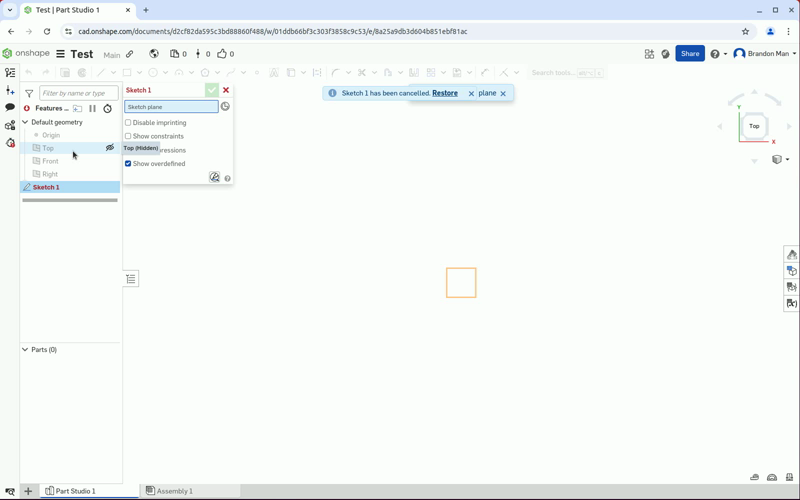
click(73, 150)
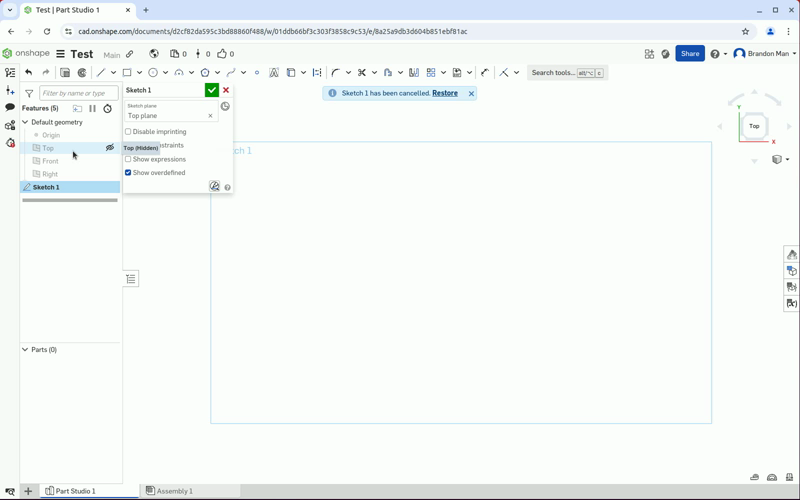
mouse_move(73, 352)
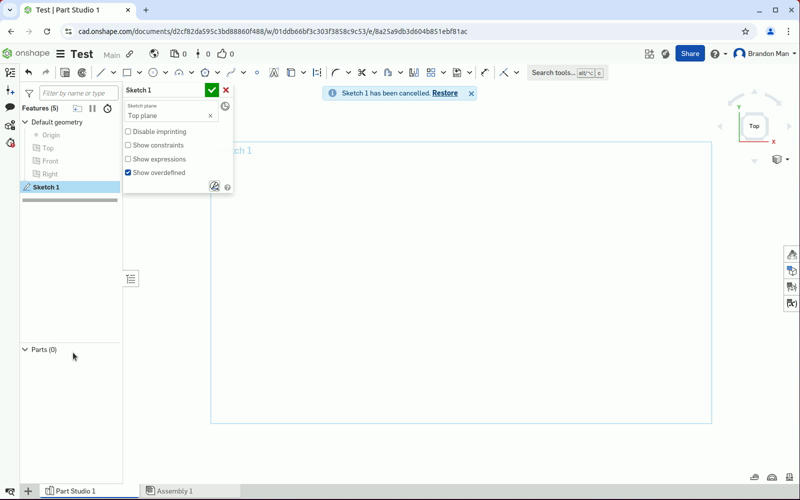
key(y)
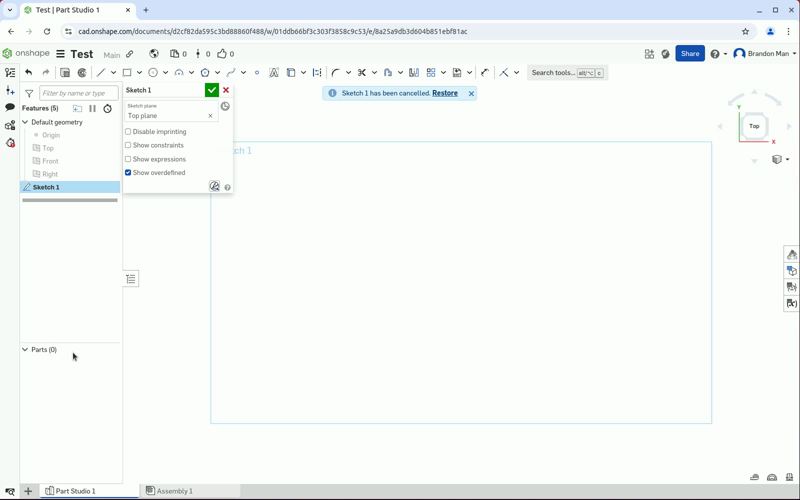
key(c)
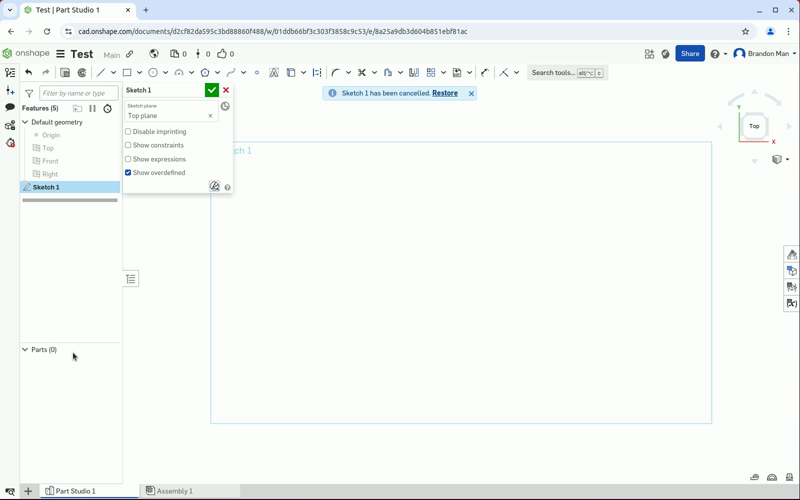
key_down(shift)
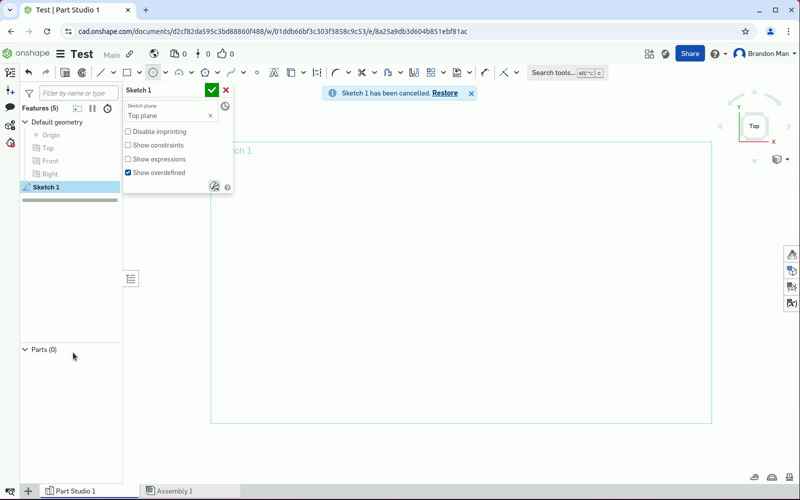
mouse_move(461, 282)
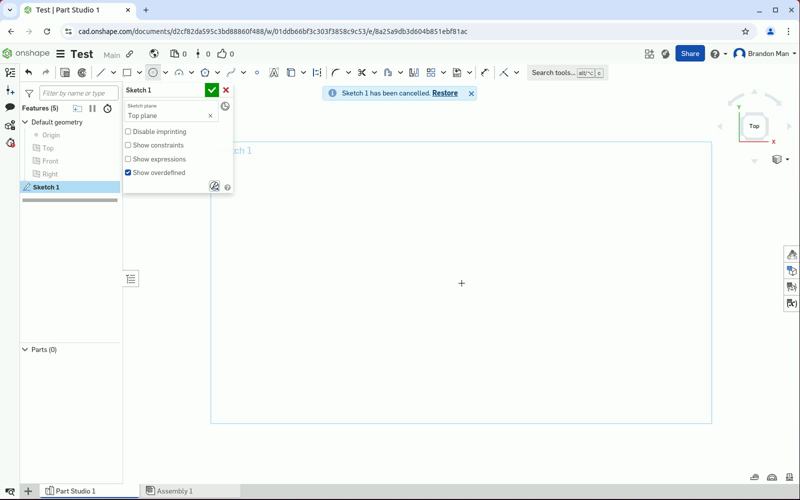
click(461, 282)
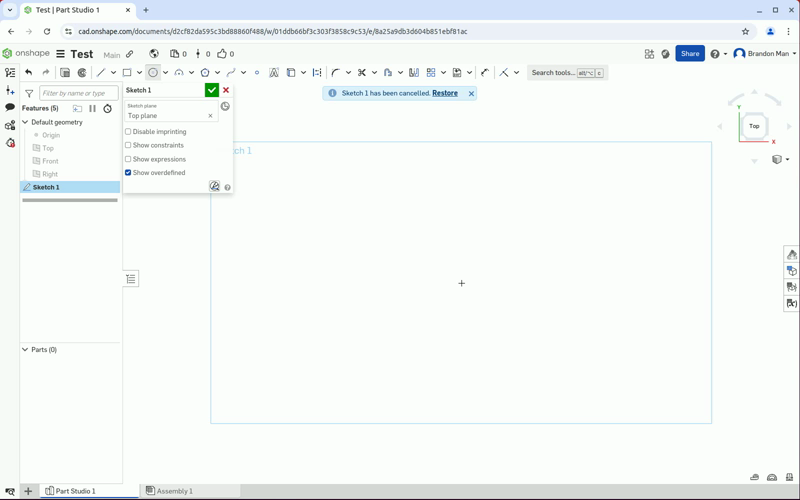
key_up(shift)
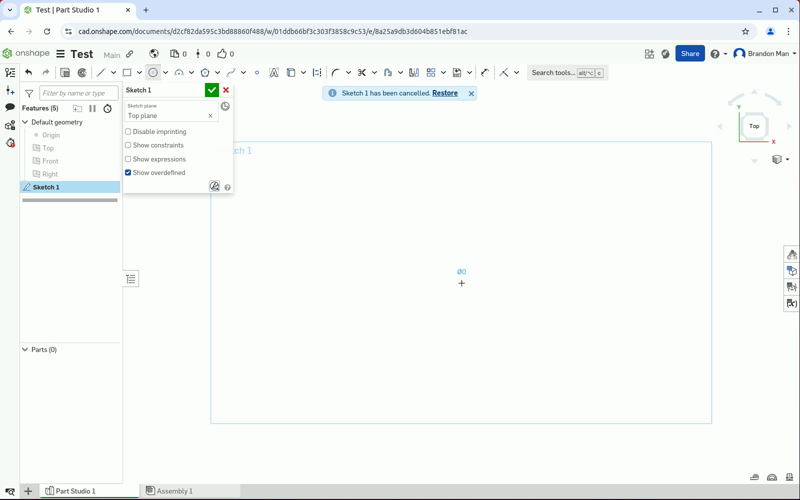
mouse_move(490, 282)
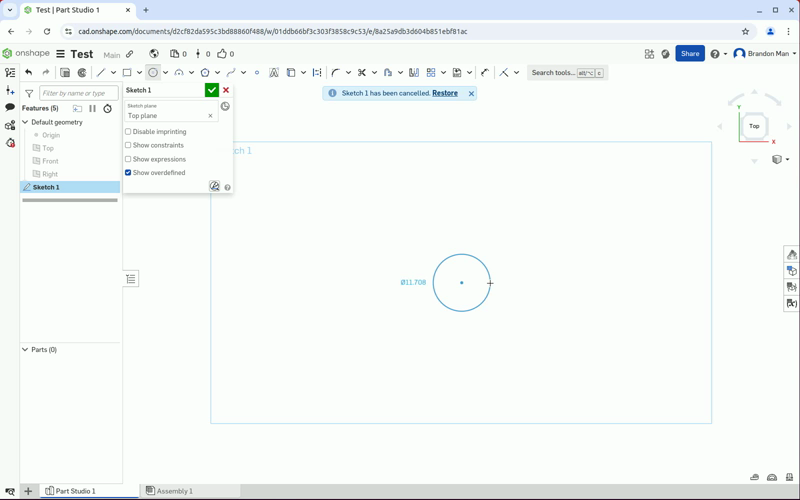
click(490, 282)
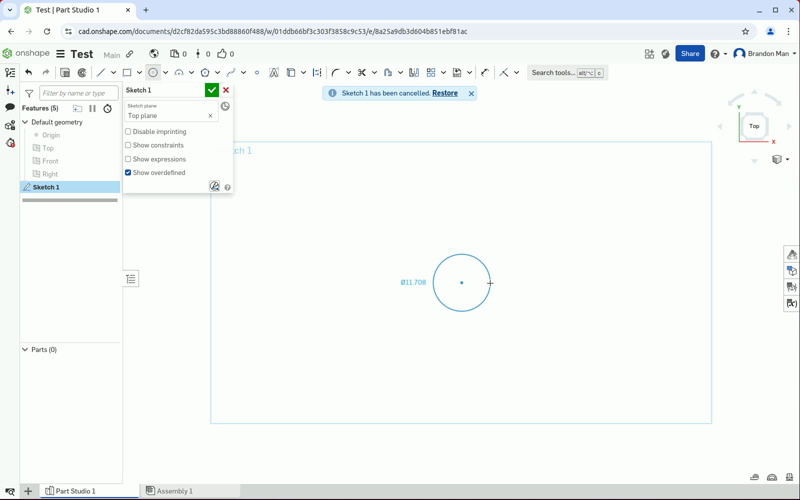
key(esc)
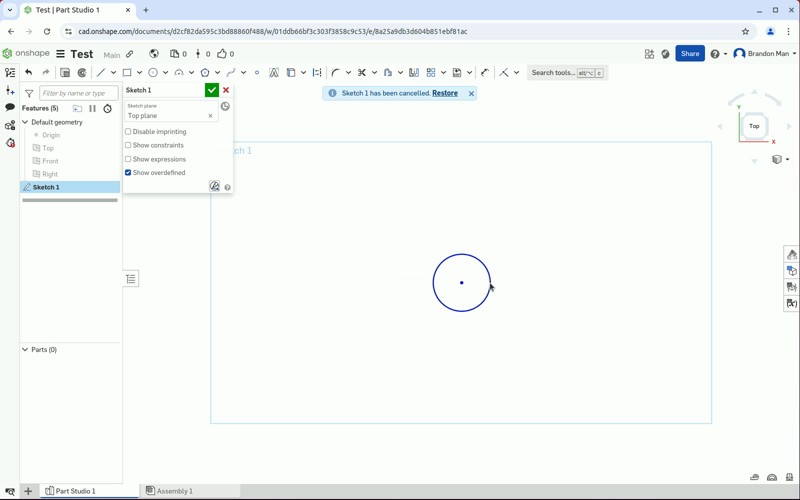
key(c)
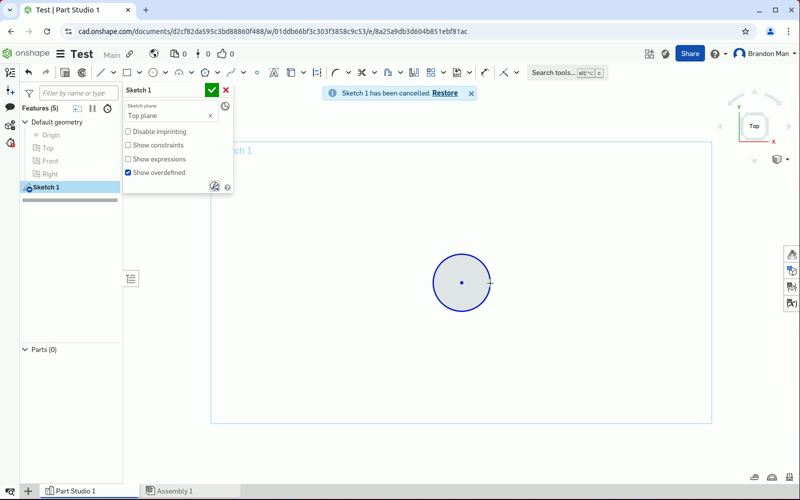
key_down(shift)
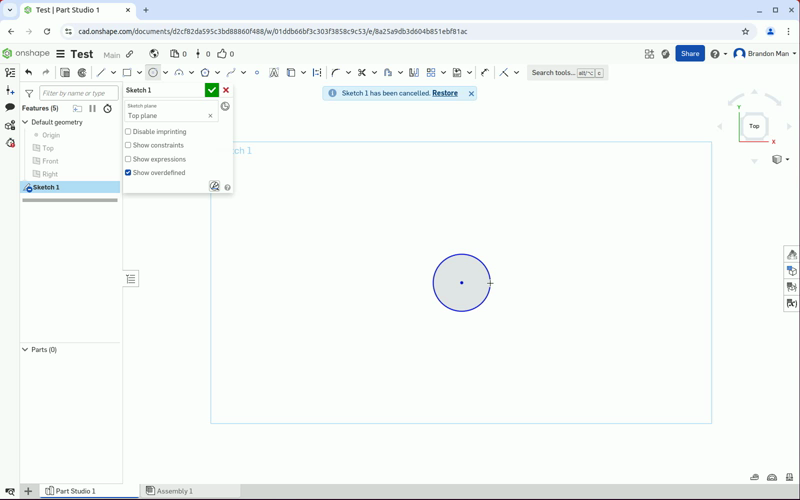
mouse_move(461, 282)
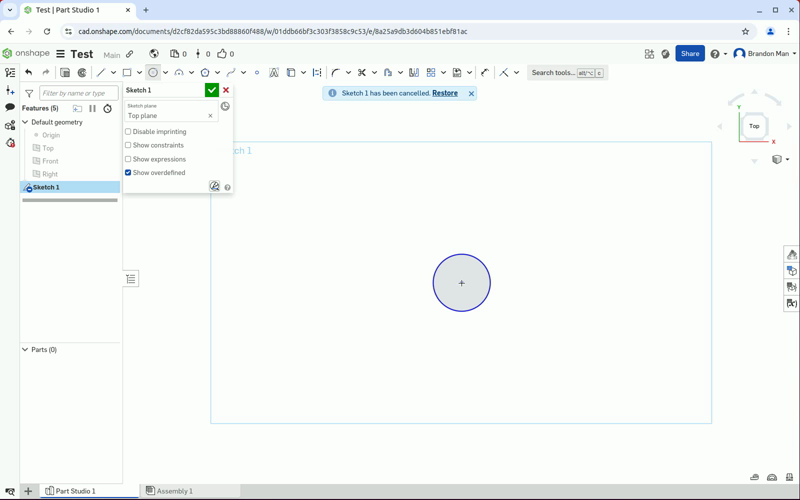
click(461, 282)
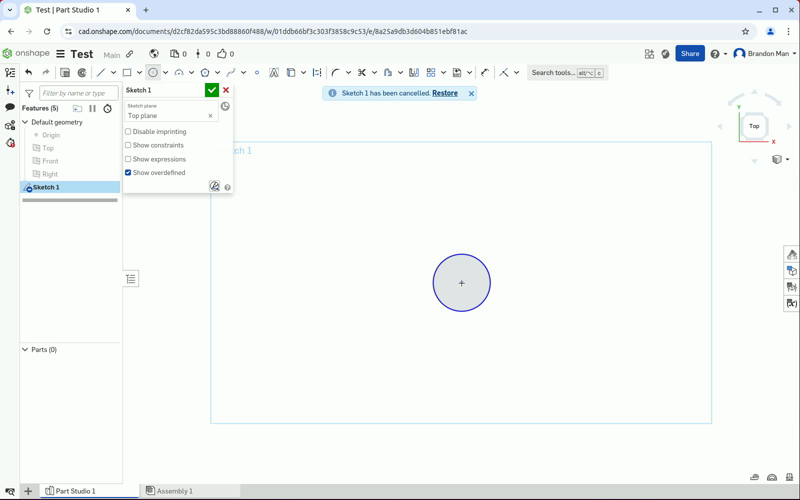
key_up(shift)
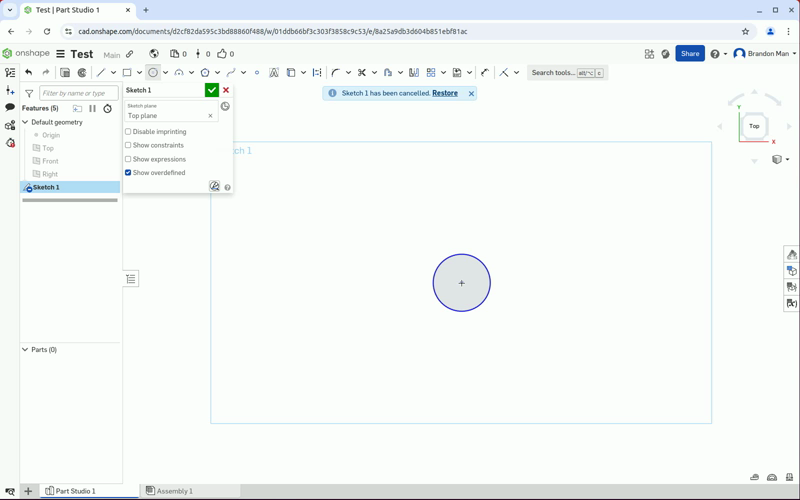
mouse_move(472, 282)
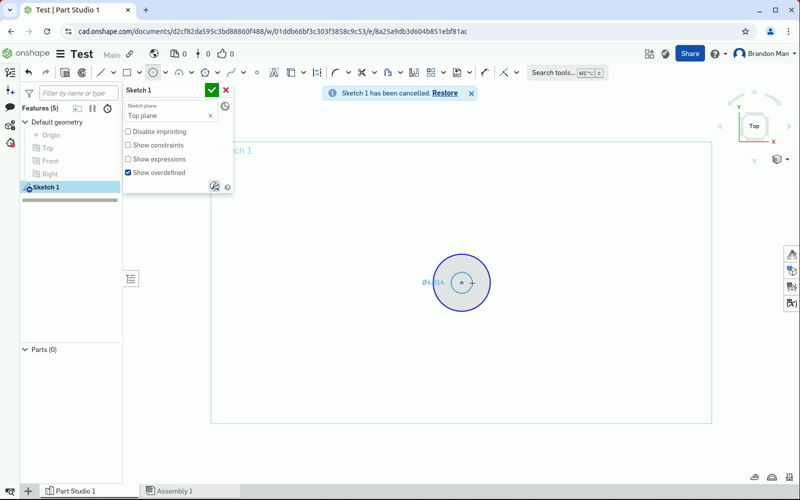
click(472, 282)
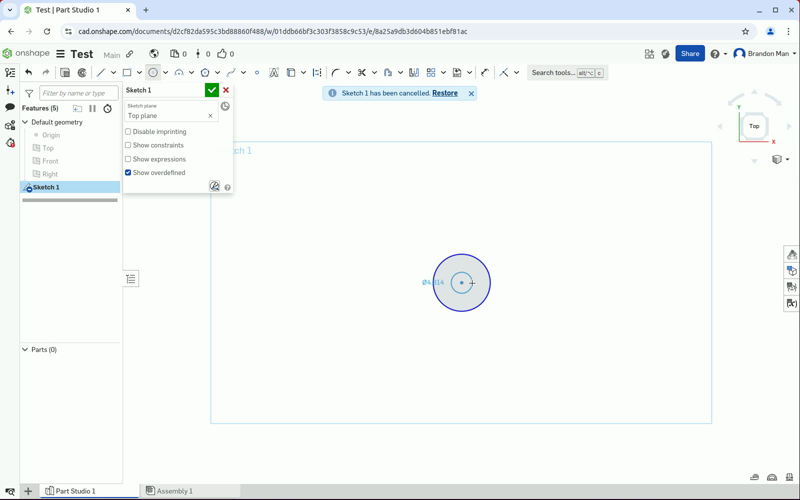
key(esc)
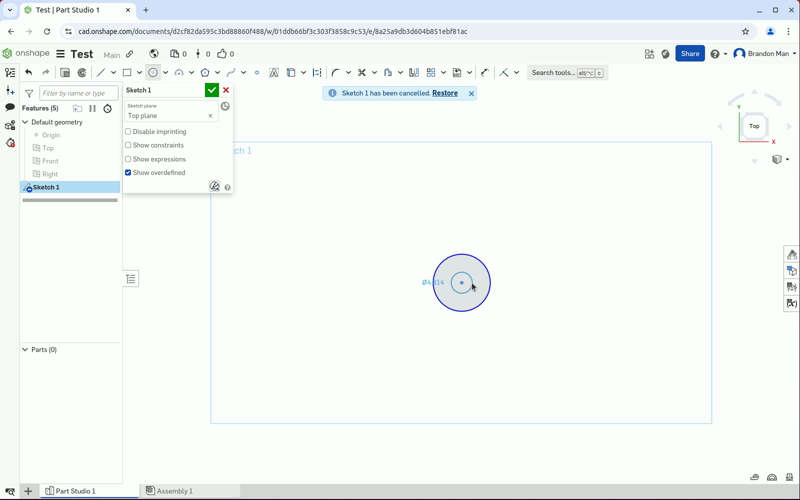
mouse_move(436, 283)
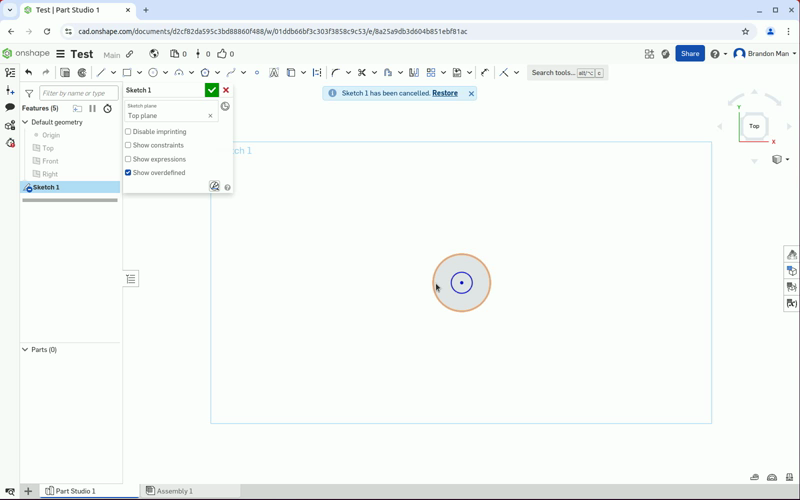
click(436, 283)
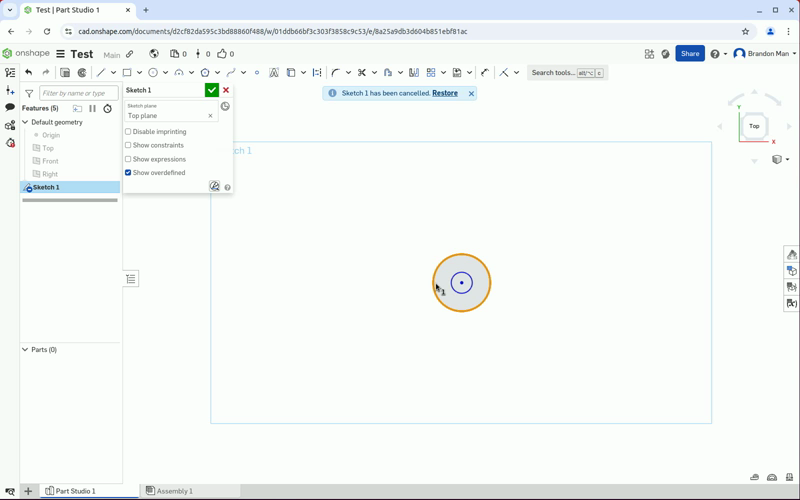
mouse_move(73, 352)
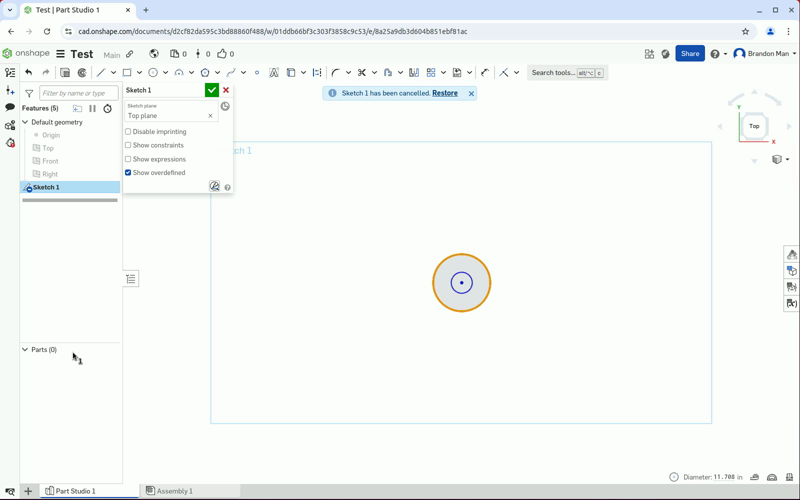
key(shift+y)
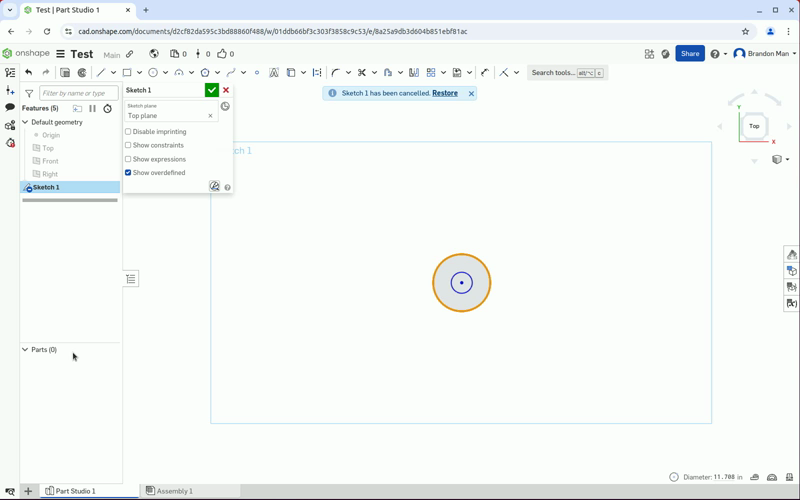
key(shift+e)
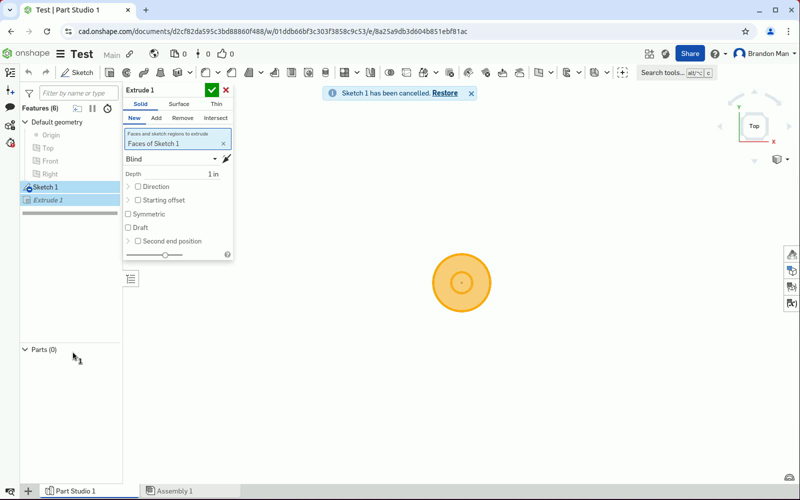
mouse_move(143, 106)
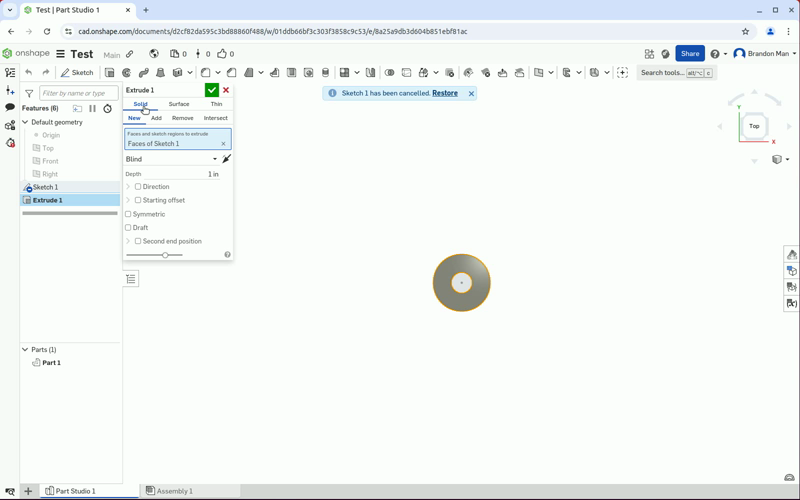
click(143, 106)
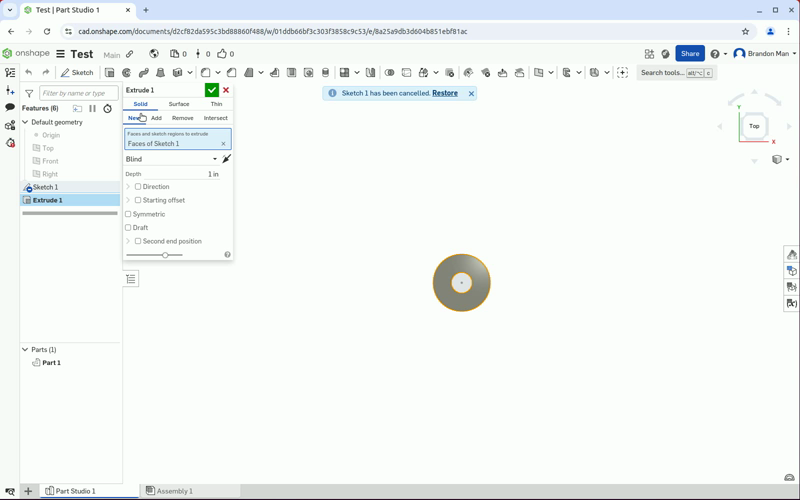
mouse_move(137, 120)
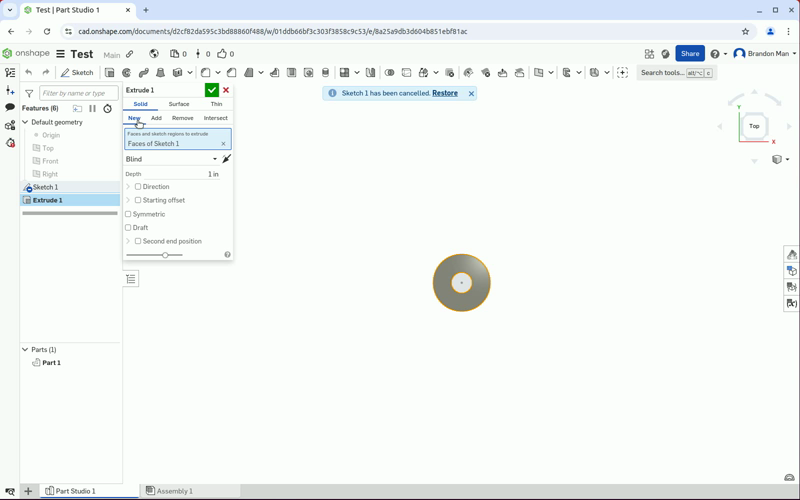
click(137, 120)
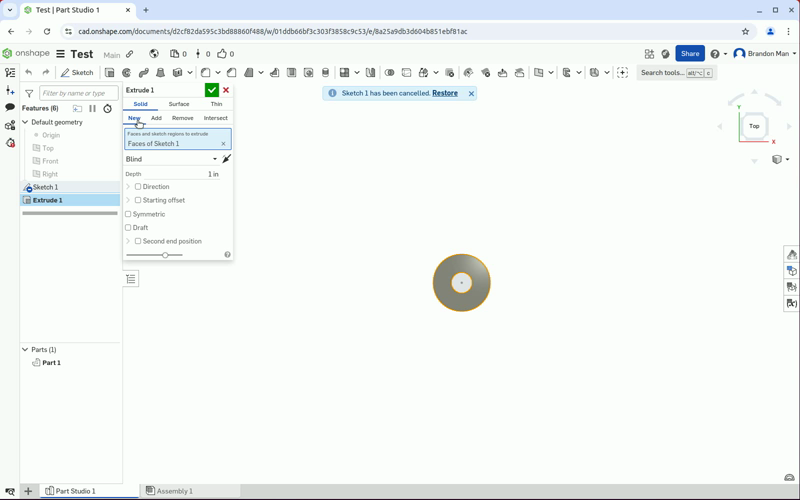
key(tab, 4)
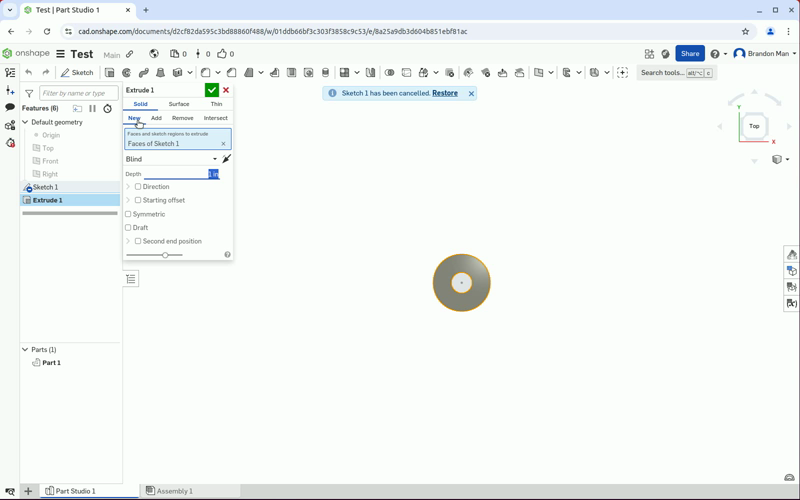
text(-23.108)
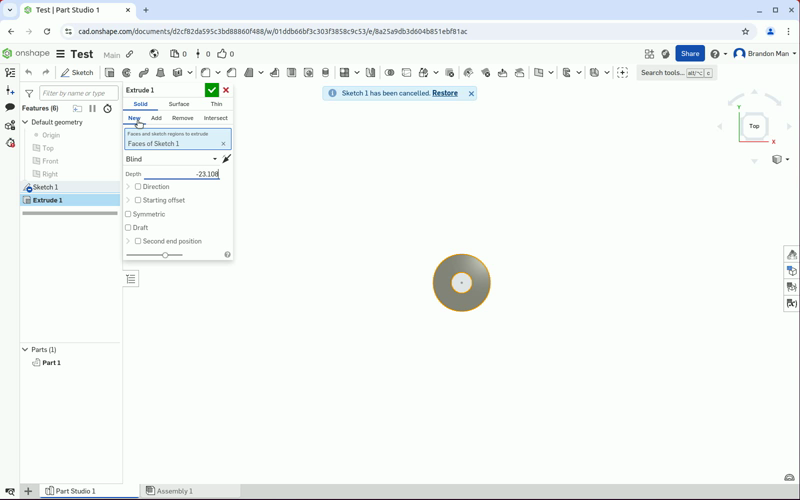
key(enter)
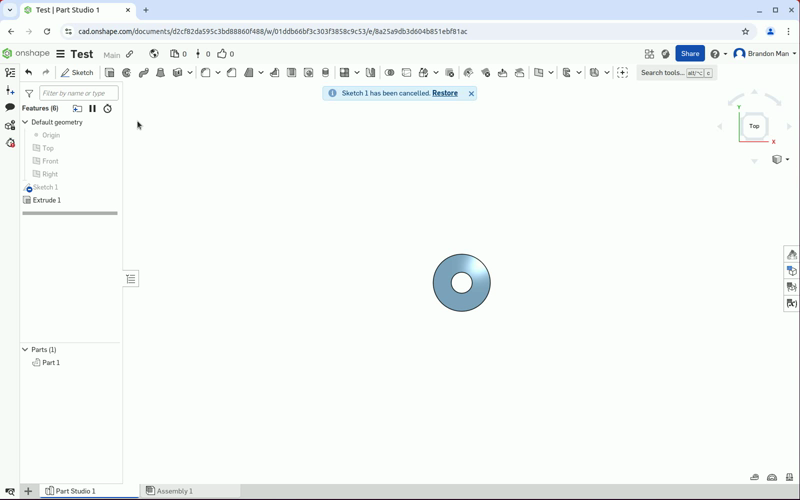
key(shift+h)
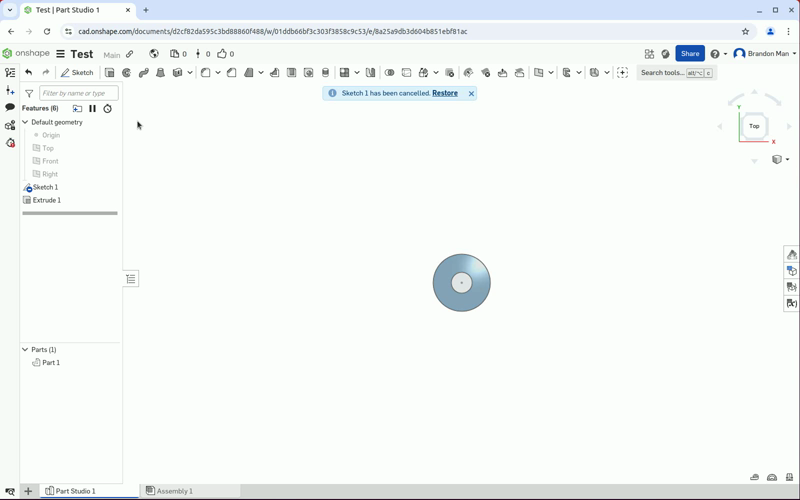
key(shift+h)
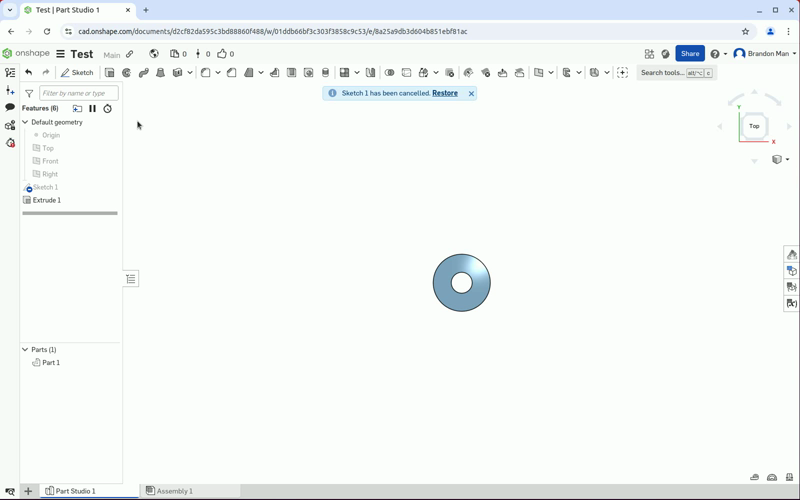
mouse_move(73, 189)
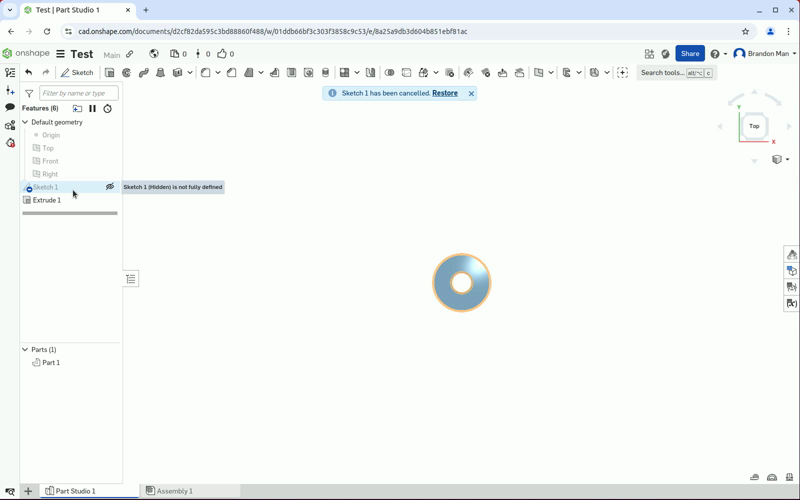
click(73, 189)
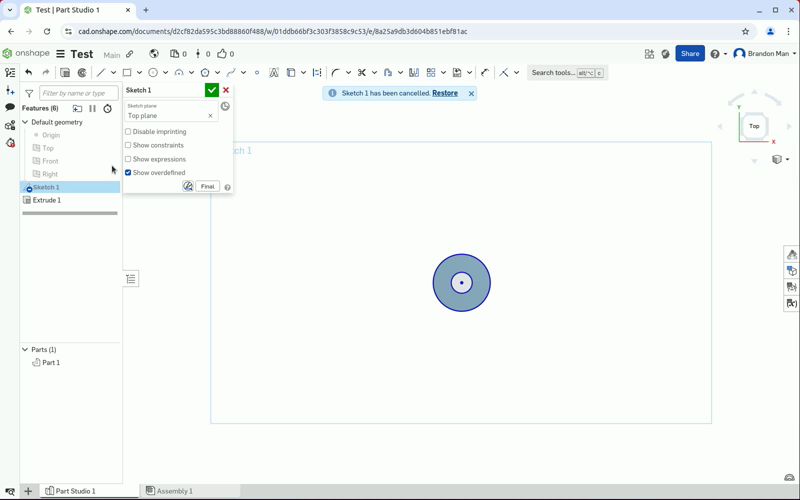
mouse_move(229, 92)
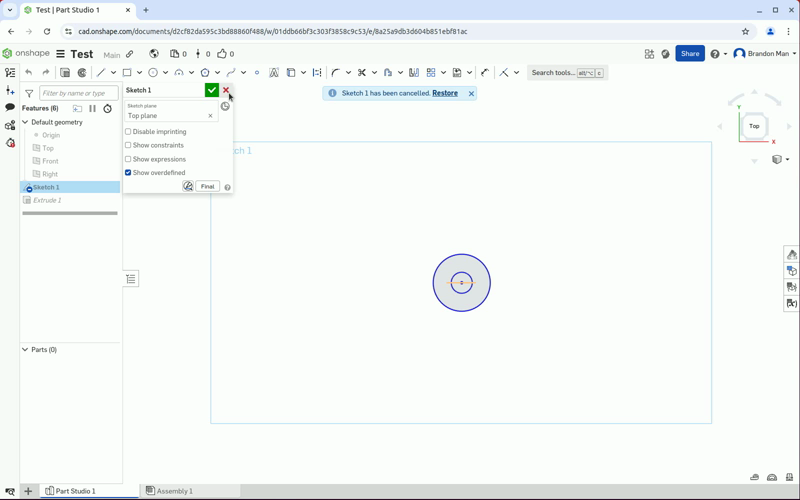
click(229, 92)
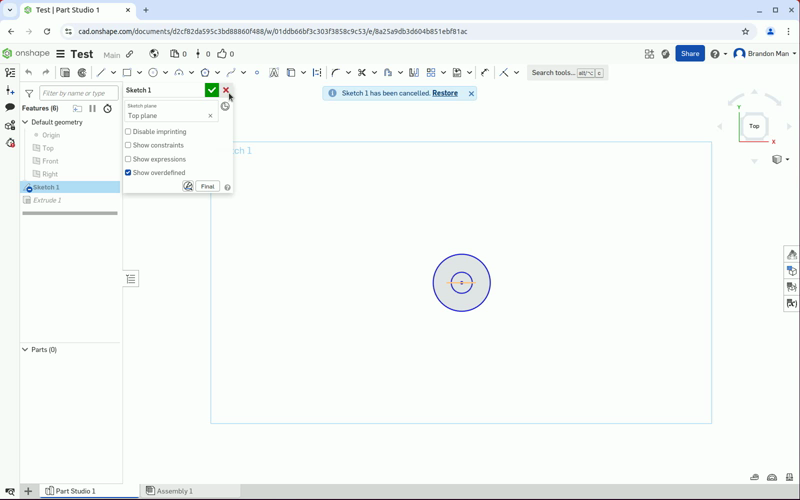
key(shift+s)
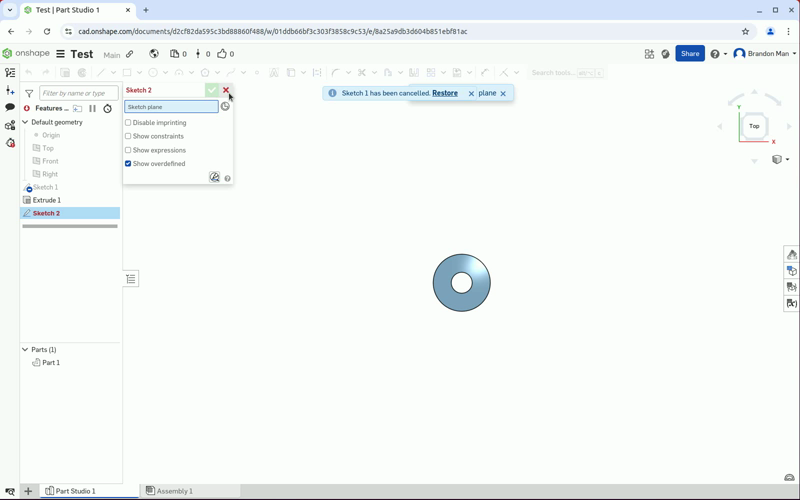
mouse_move(73, 150)
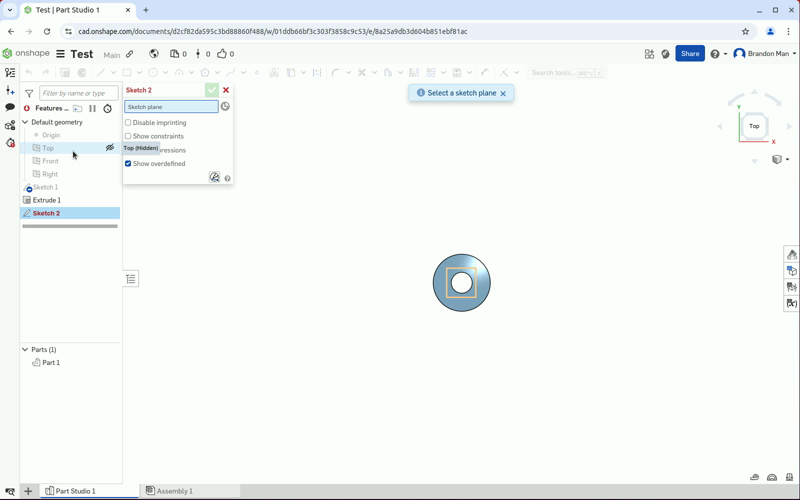
click(73, 150)
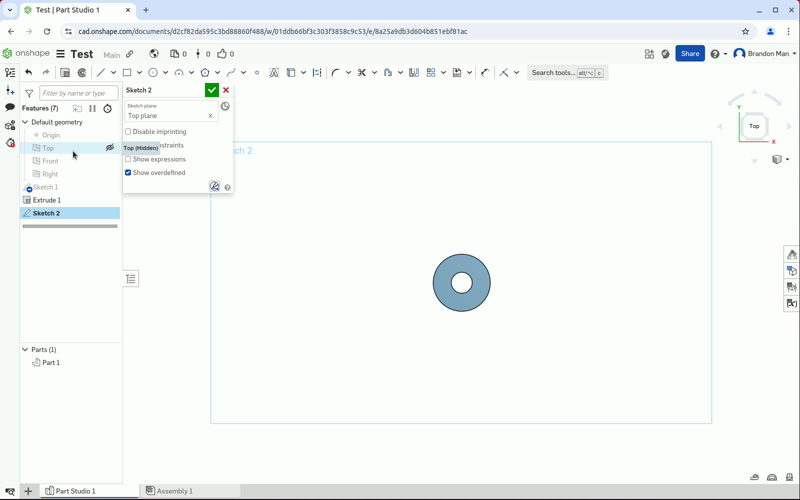
mouse_move(73, 352)
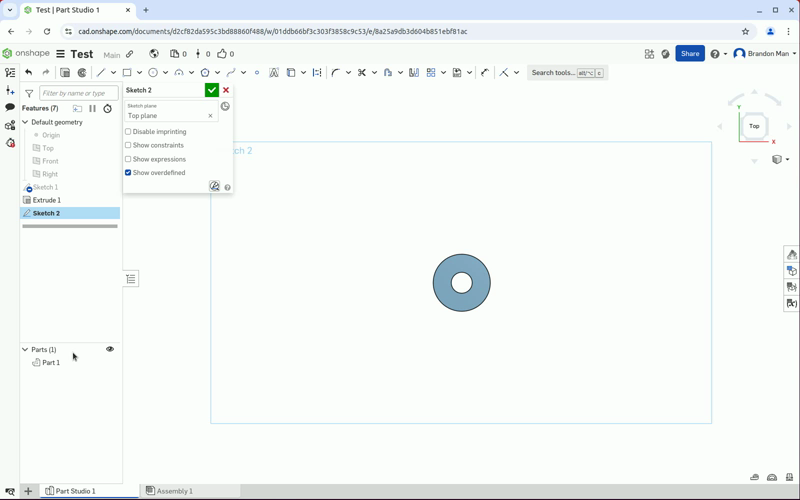
key(y)
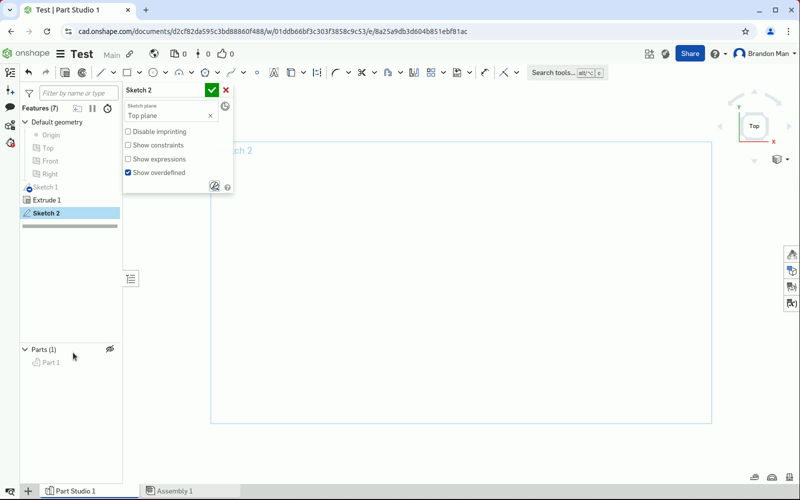
key(c)
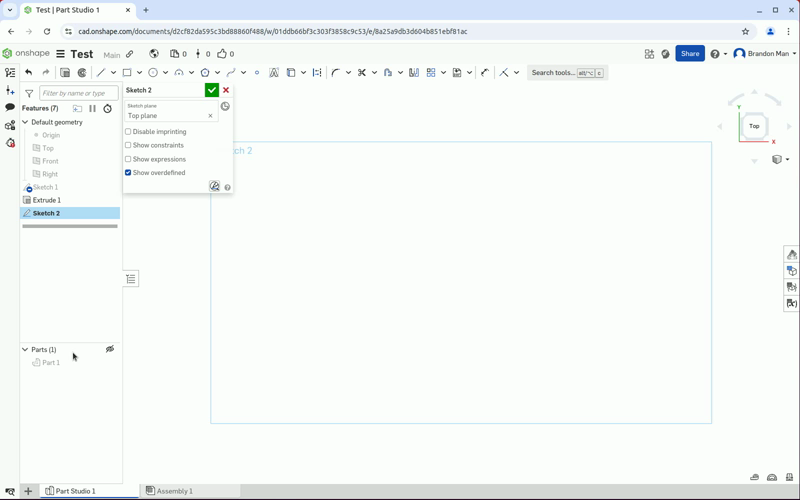
key_down(shift)
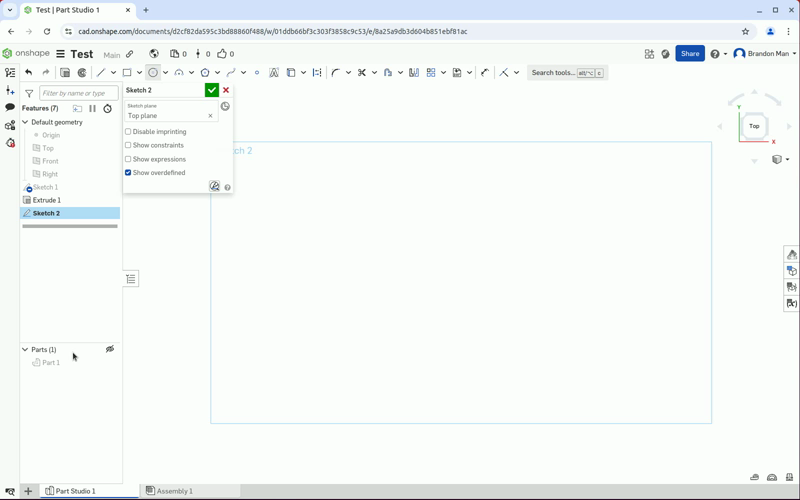
mouse_move(461, 282)
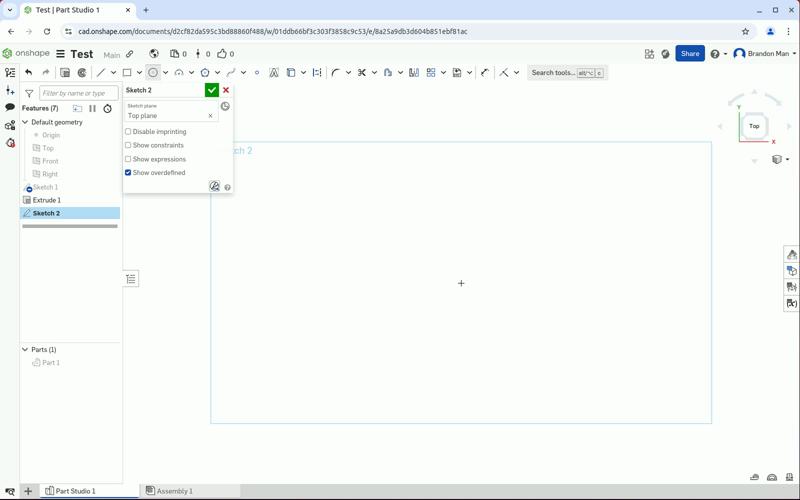
click(461, 282)
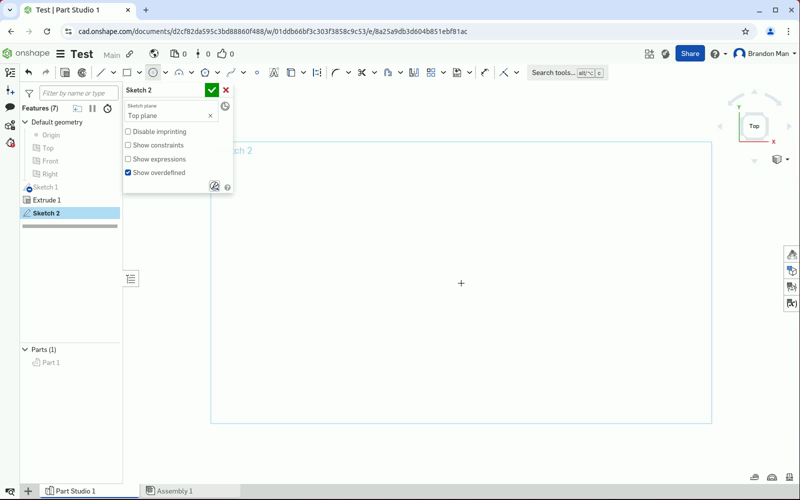
key_up(shift)
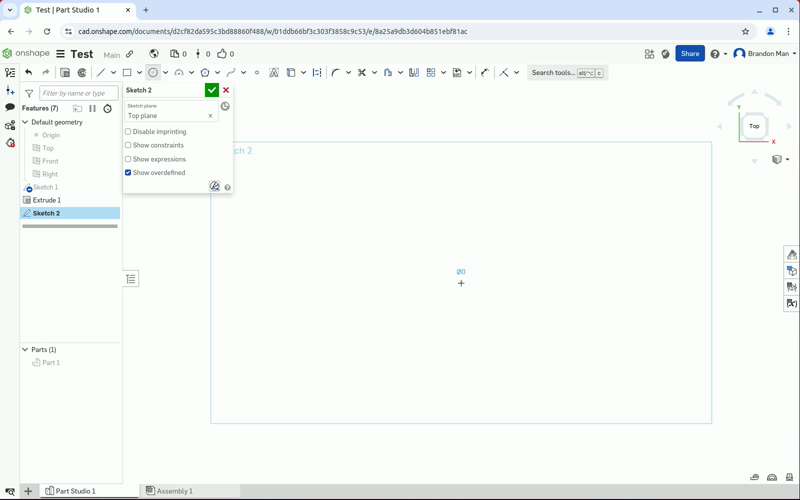
mouse_move(472, 282)
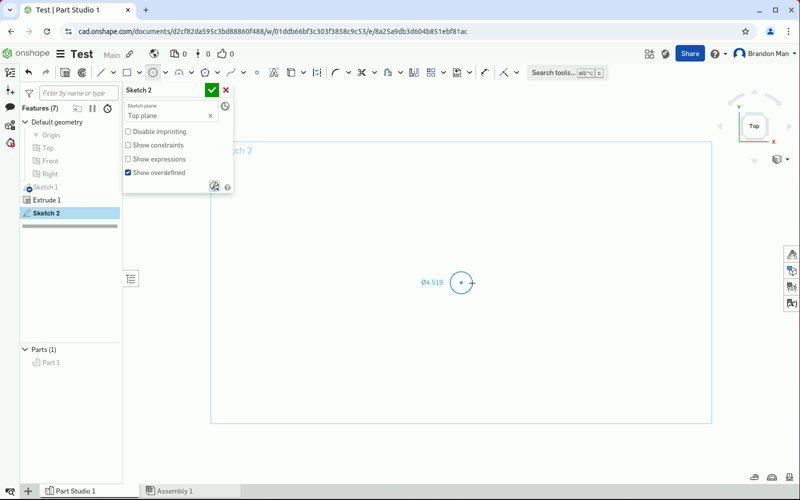
click(472, 282)
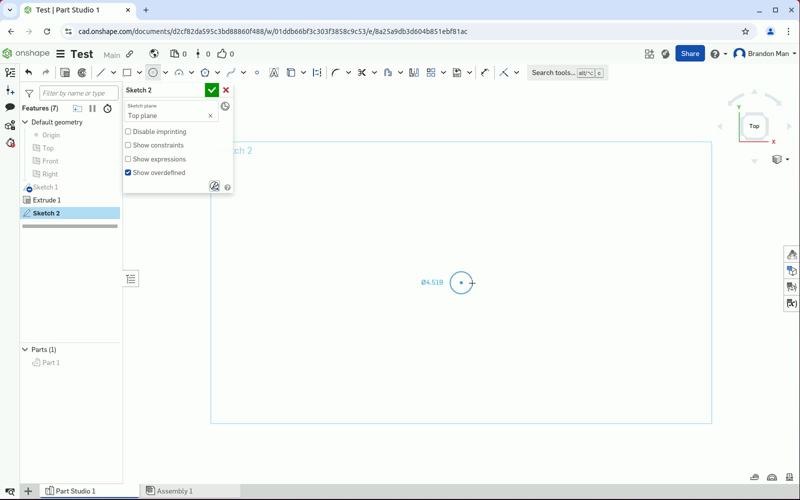
key(esc)
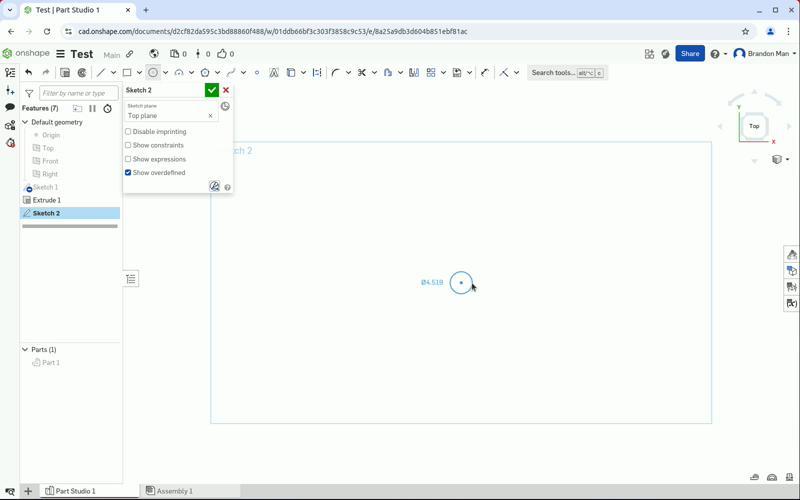
mouse_move(462, 286)
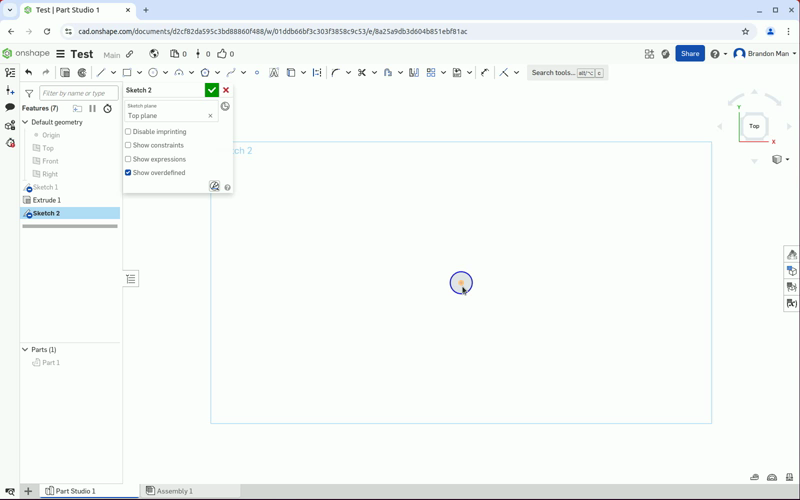
scroll(6)
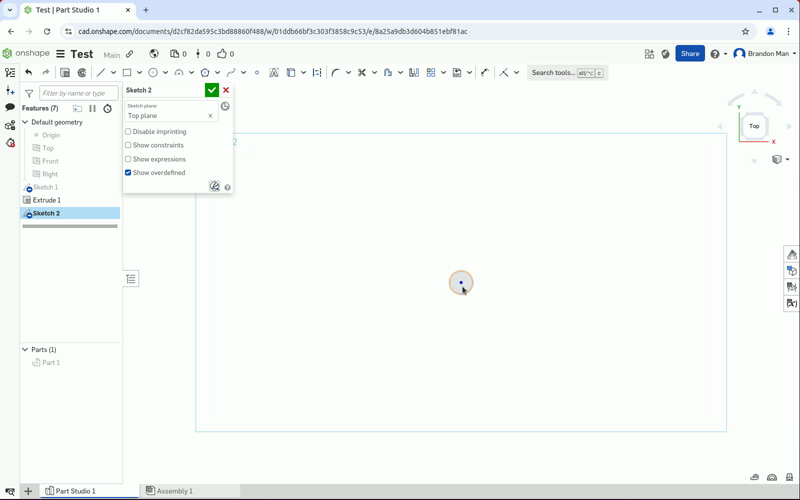
scroll(6)
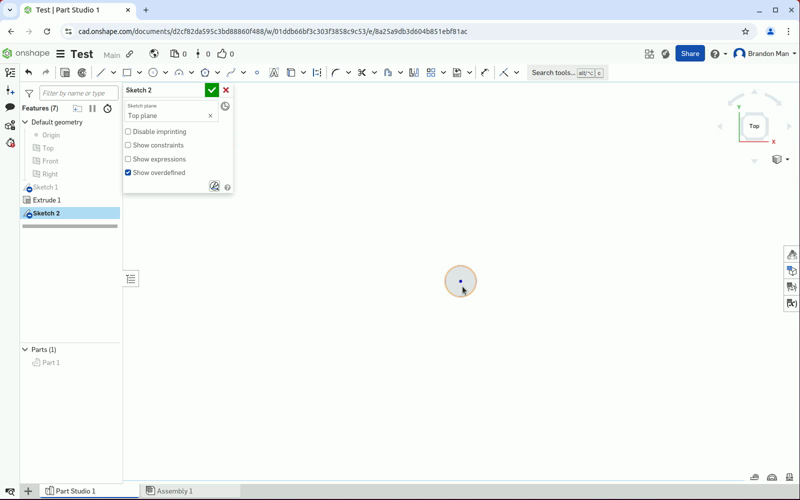
scroll(6)
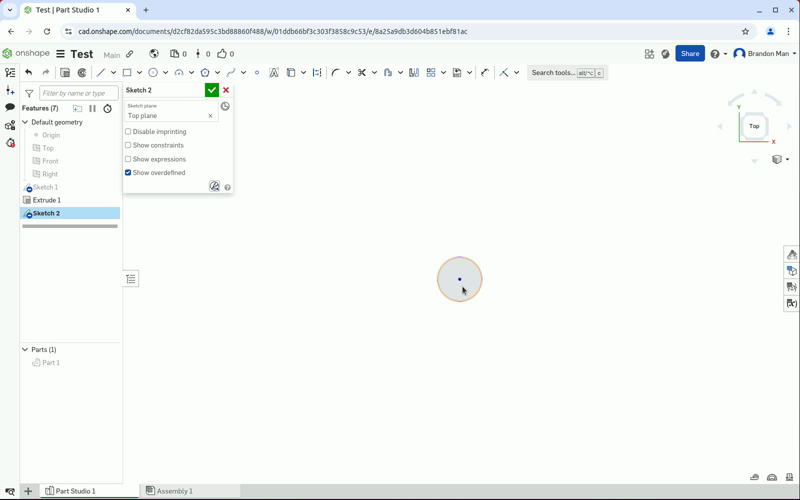
scroll(6)
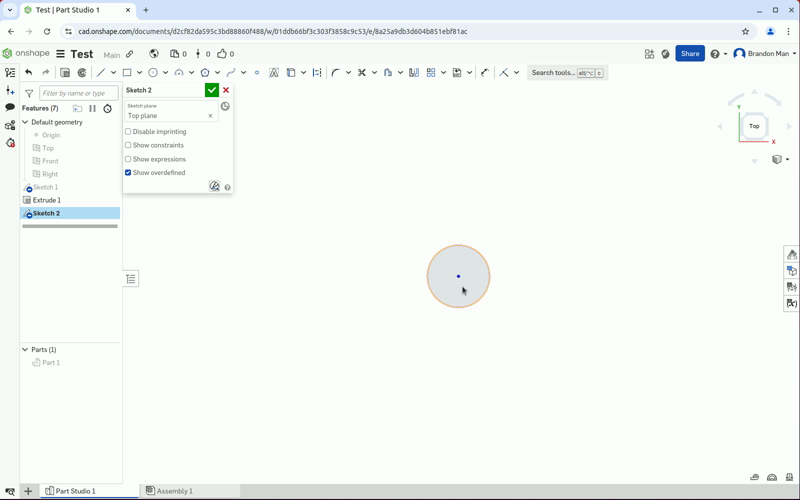
scroll(6)
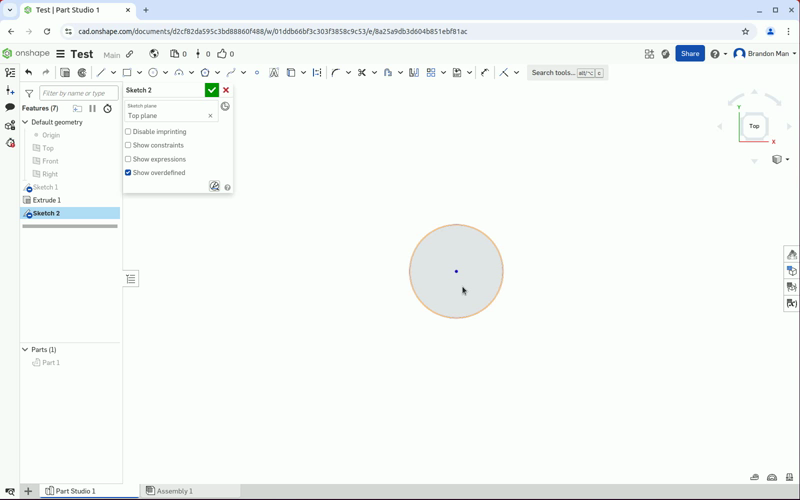
scroll(6)
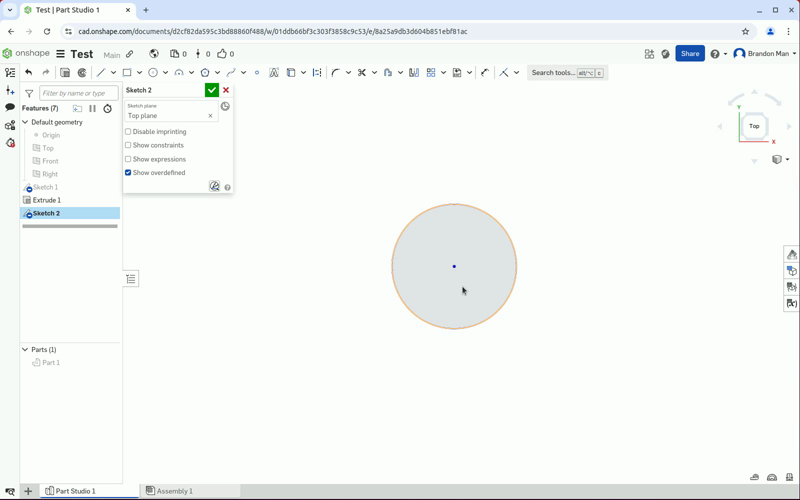
scroll(6)
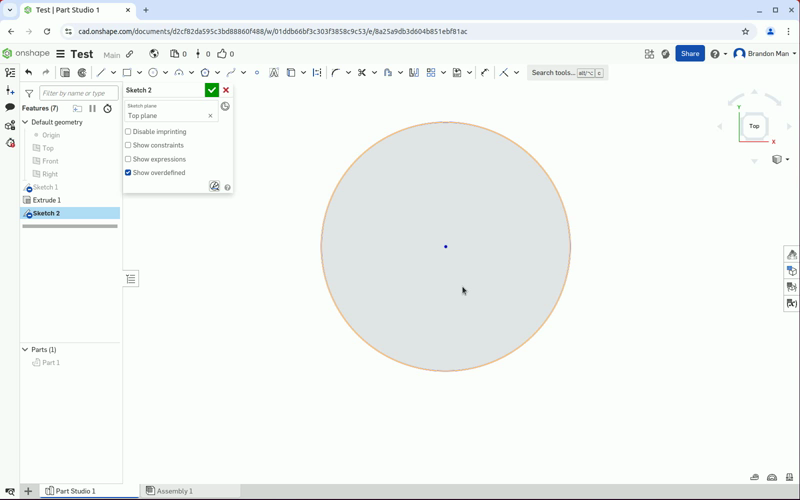
click(462, 286)
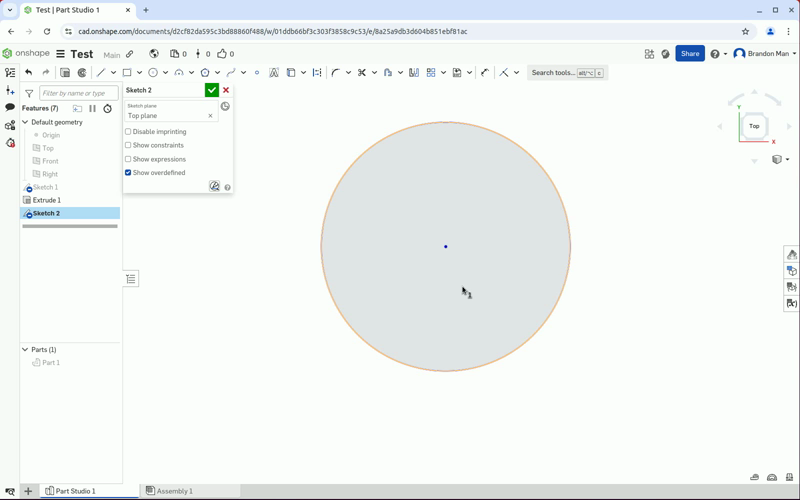
scroll(-6)
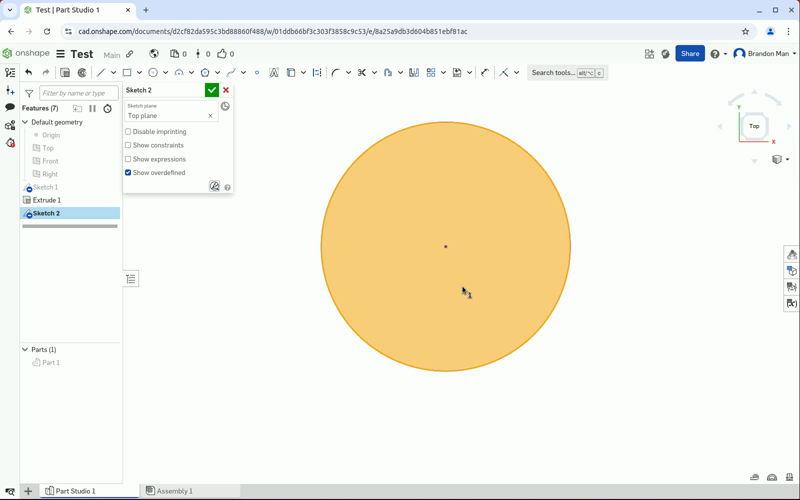
scroll(-6)
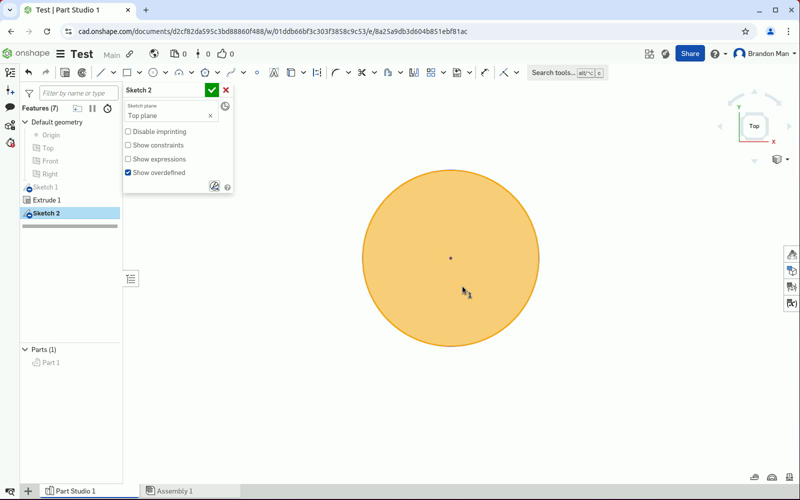
scroll(-6)
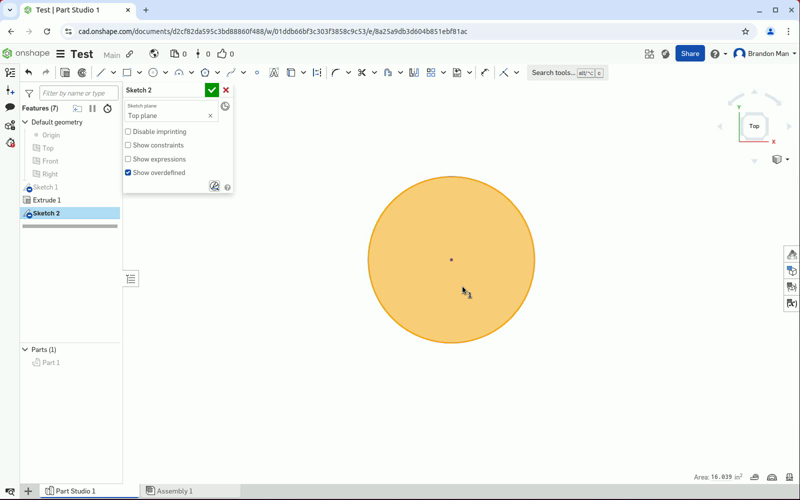
scroll(-6)
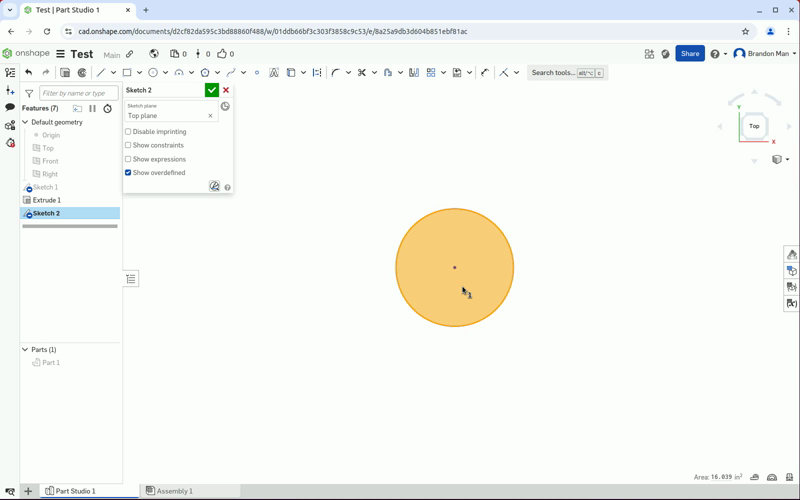
scroll(-6)
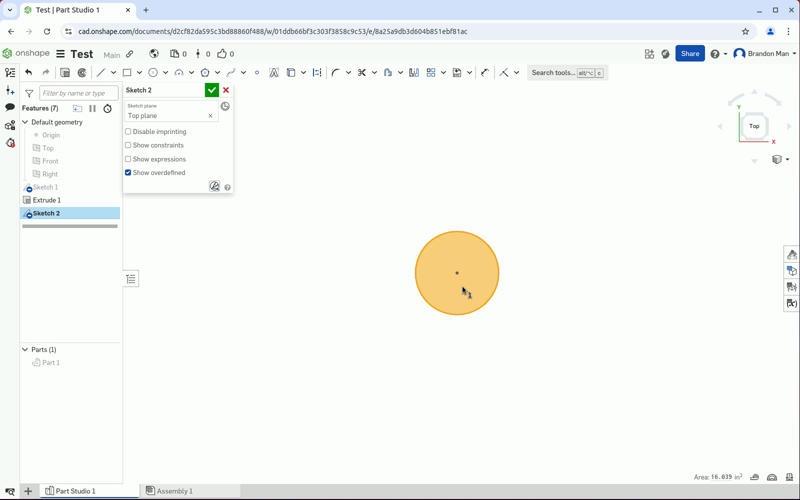
scroll(-6)
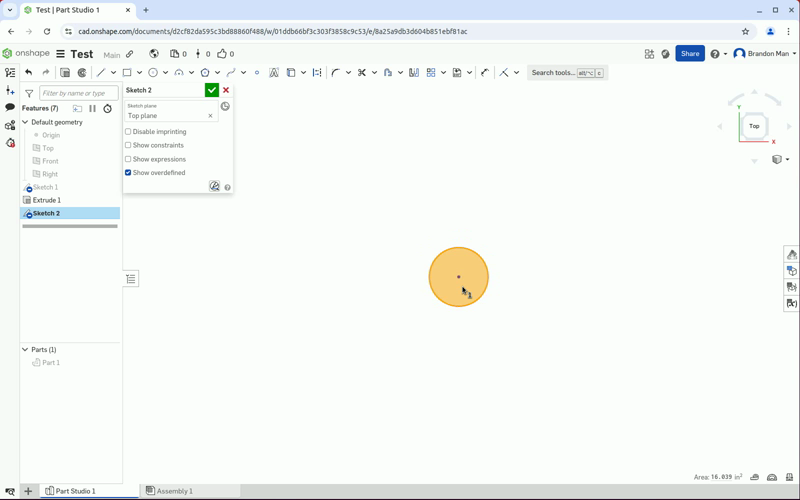
scroll(-6)
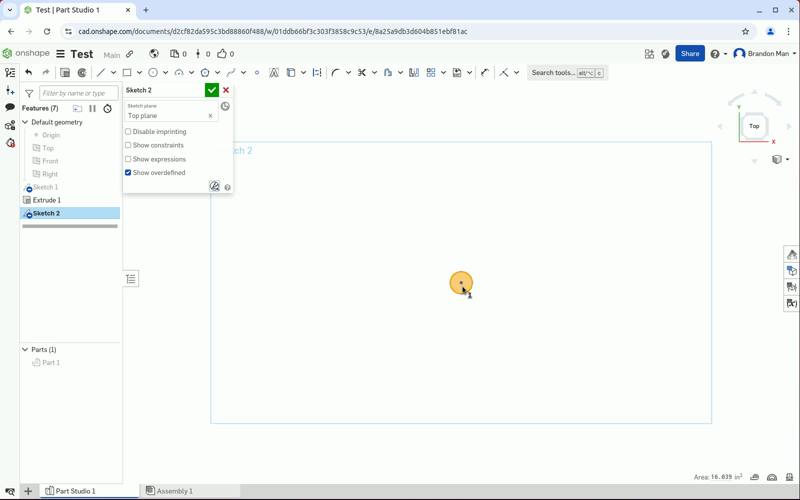
mouse_move(73, 352)
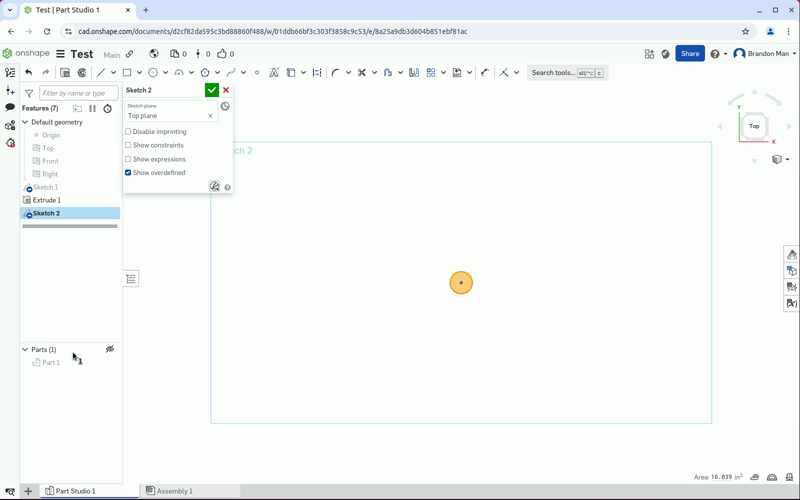
key(shift+y)
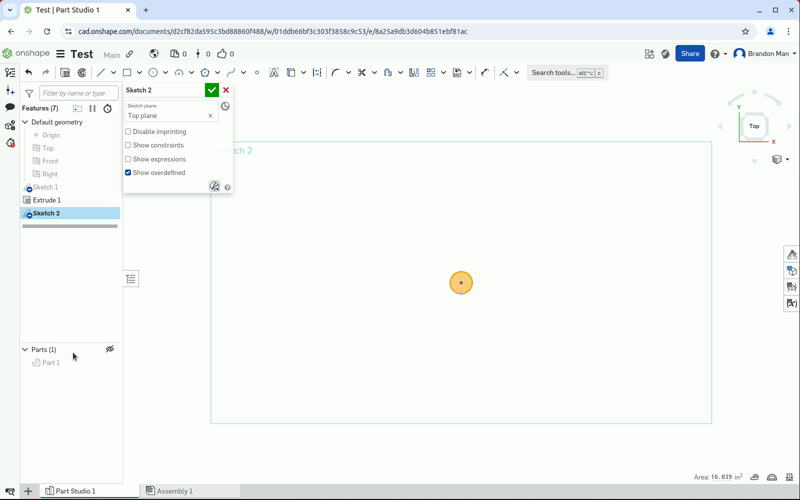
key(shift+e)
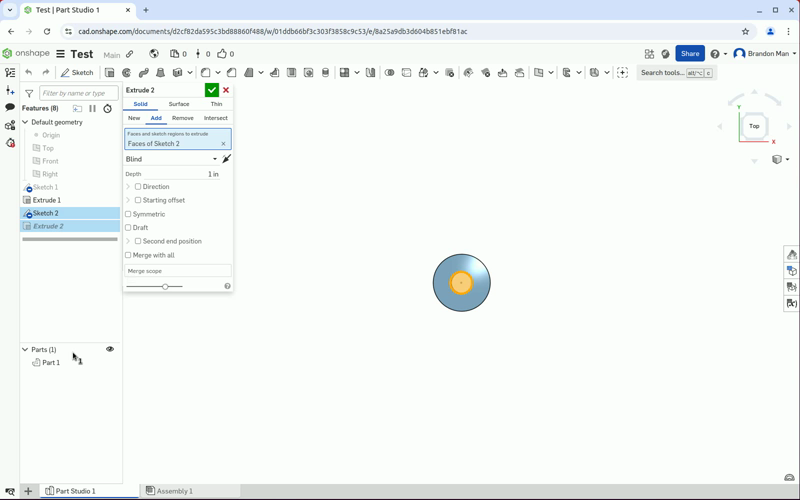
mouse_move(143, 106)
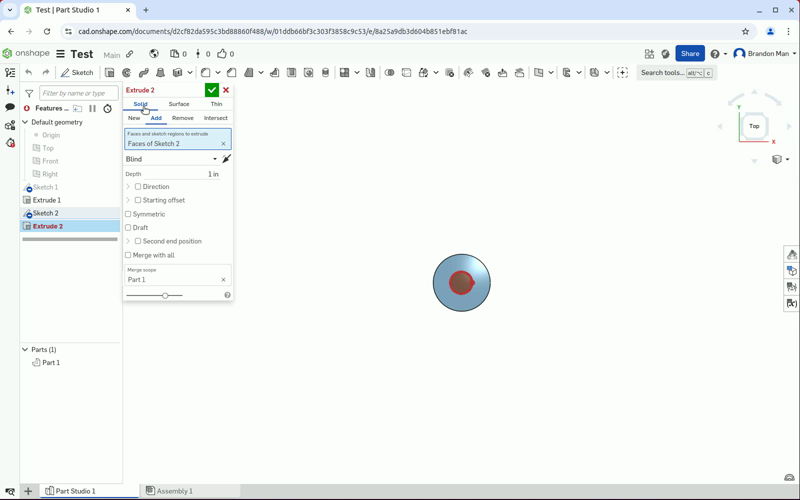
click(143, 106)
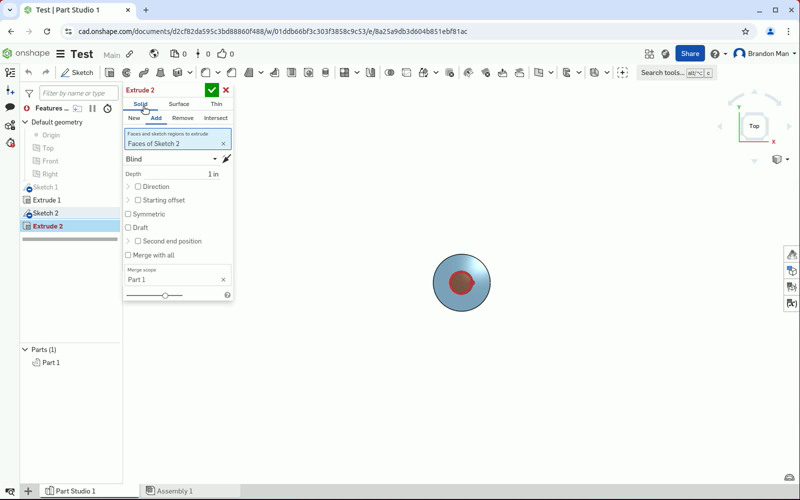
mouse_move(137, 120)
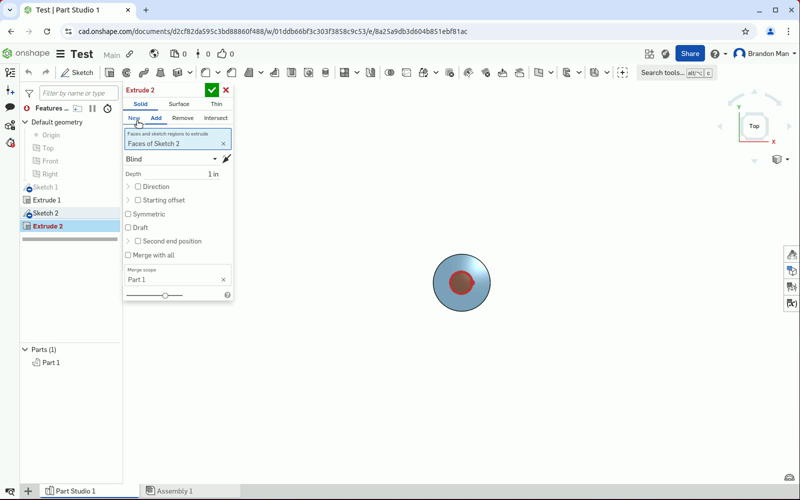
click(137, 120)
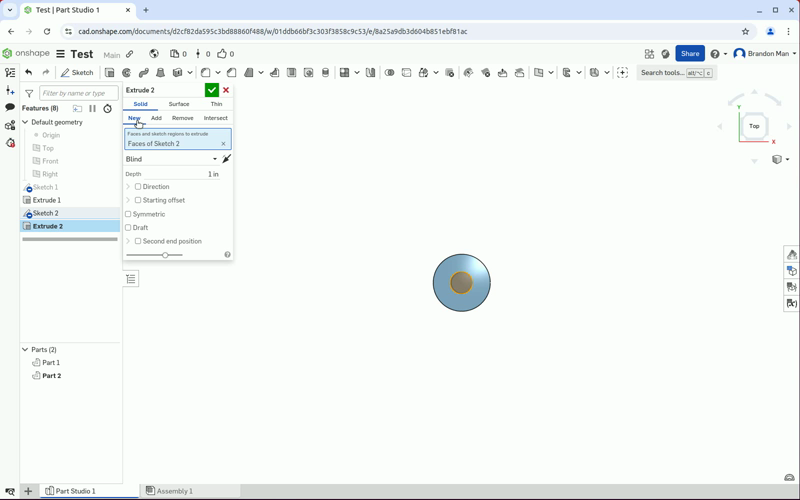
key(tab, 4)
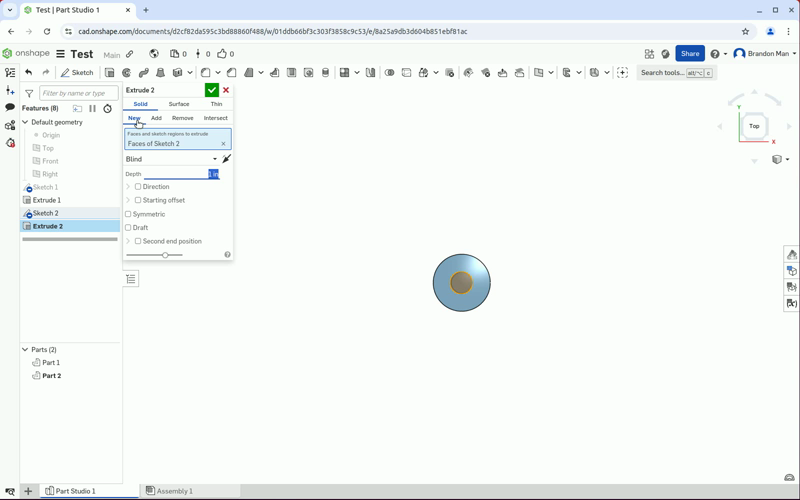
text(-23.108)
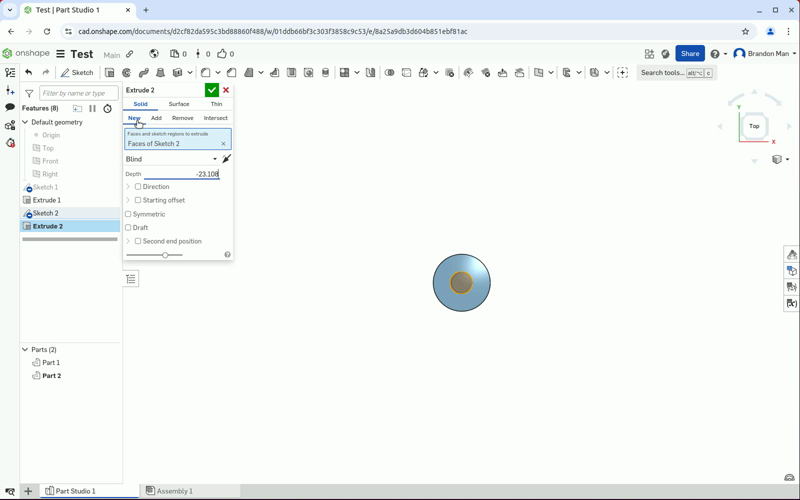
key(enter)
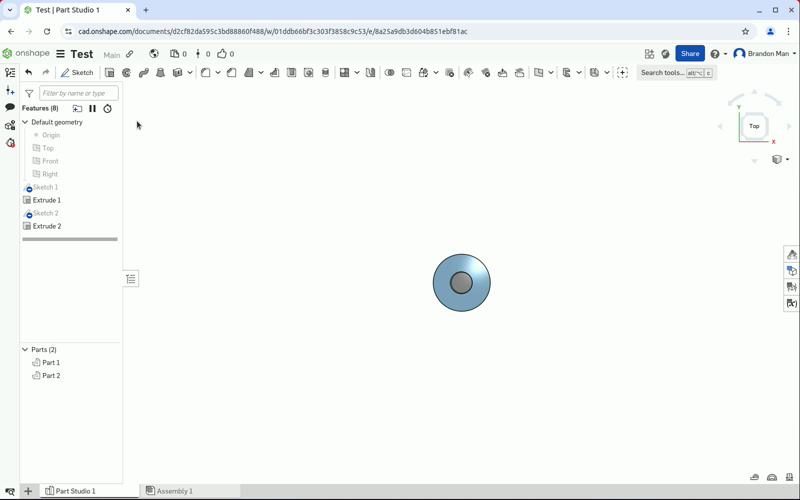
key(shift+h)
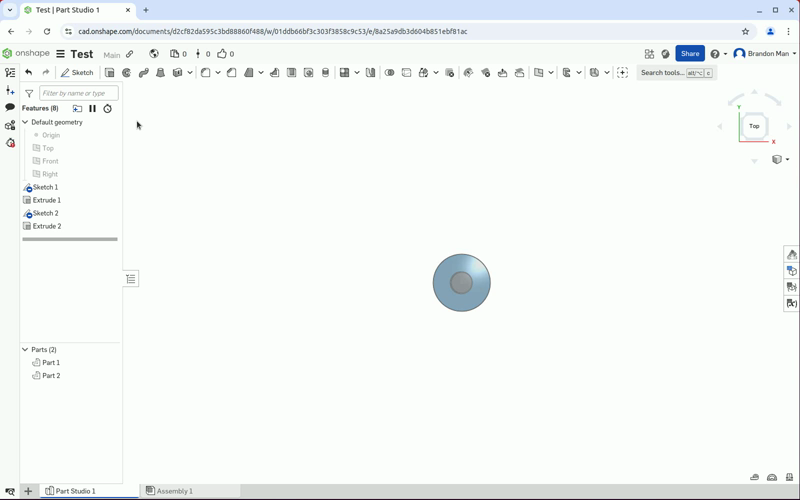
key(shift+h)
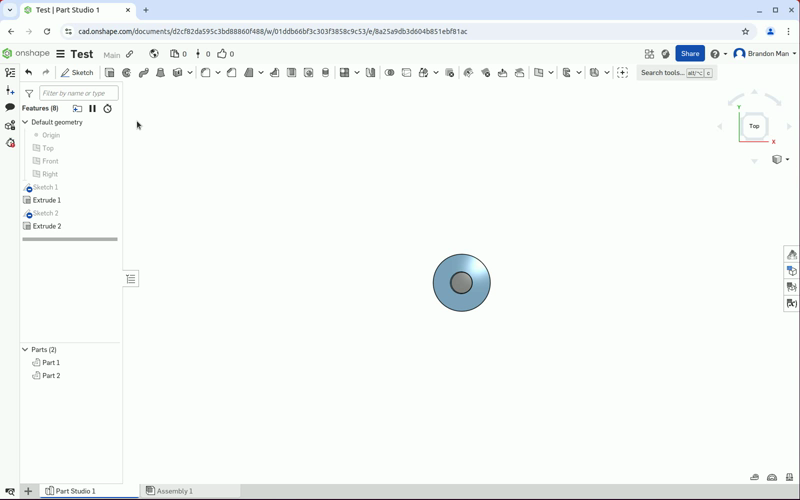
mouse_move(73, 189)
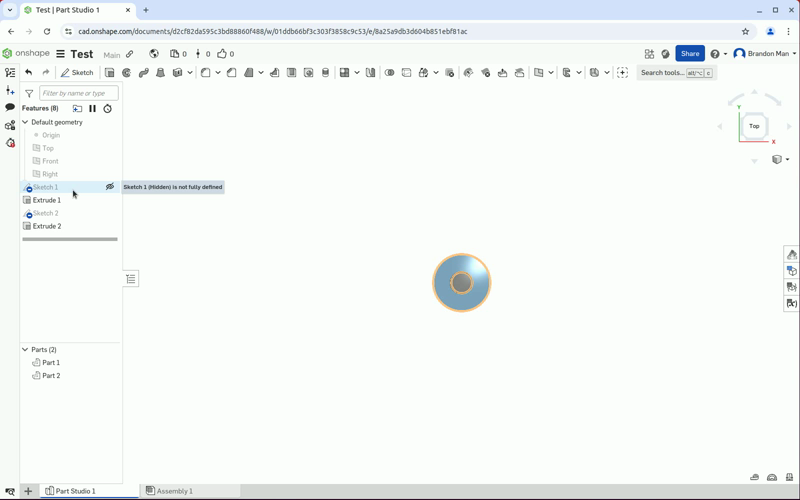
click(73, 189)
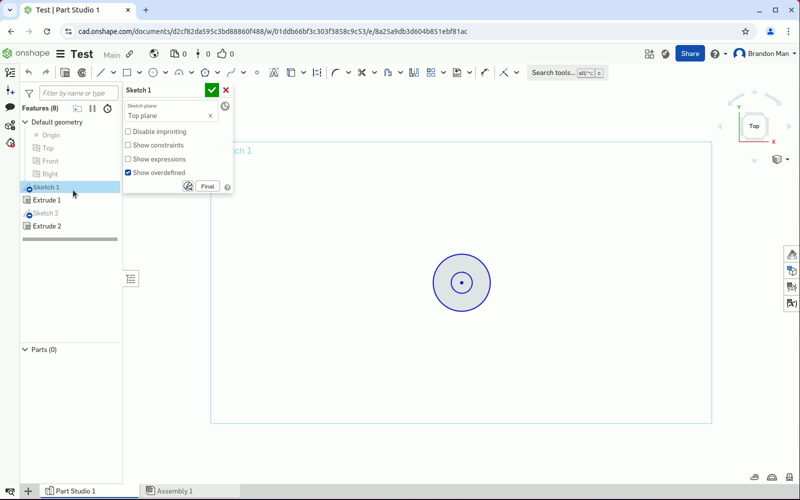
mouse_move(229, 92)
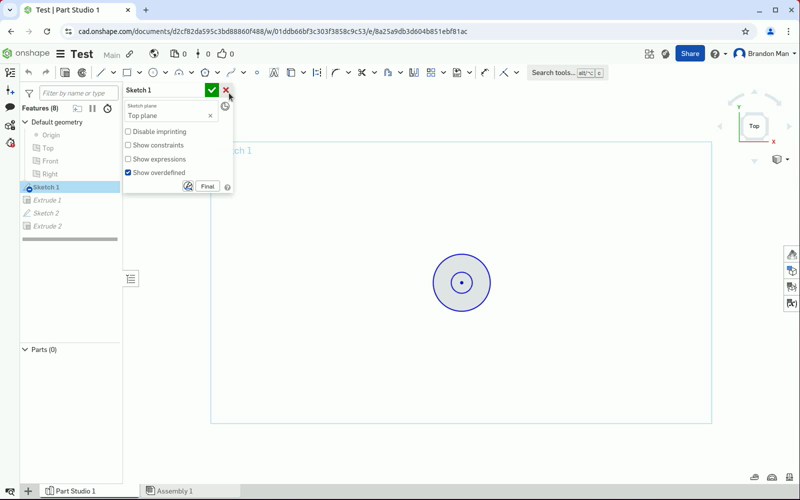
click(229, 92)
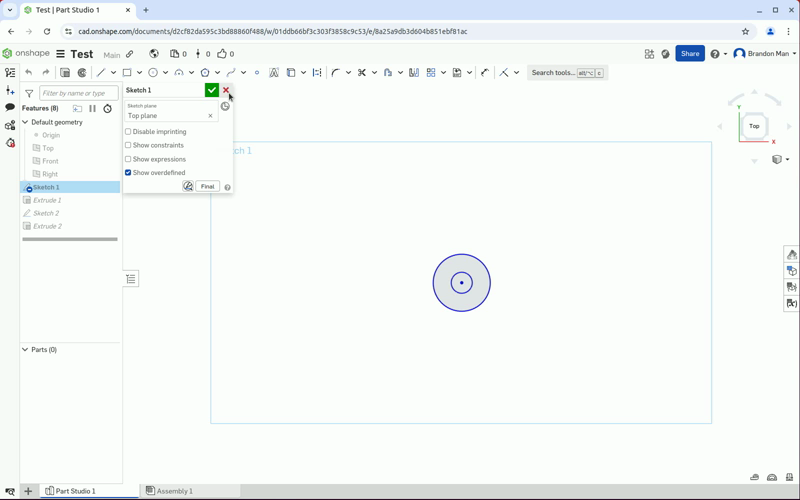
key(shift+s)
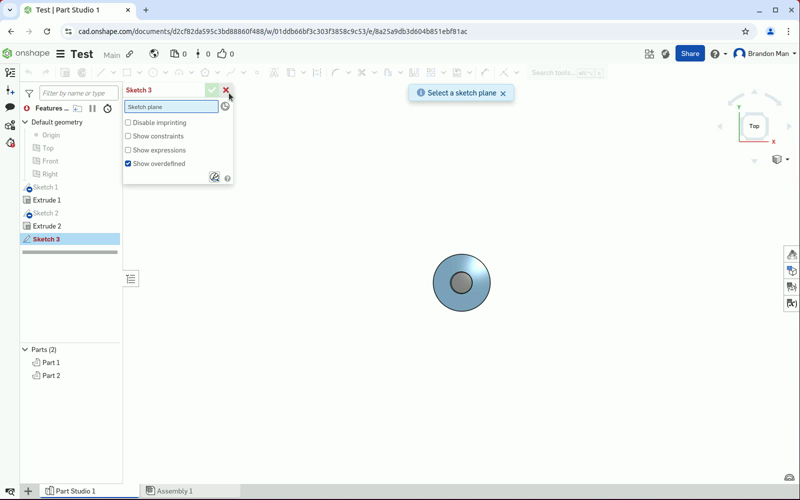
mouse_move(73, 150)
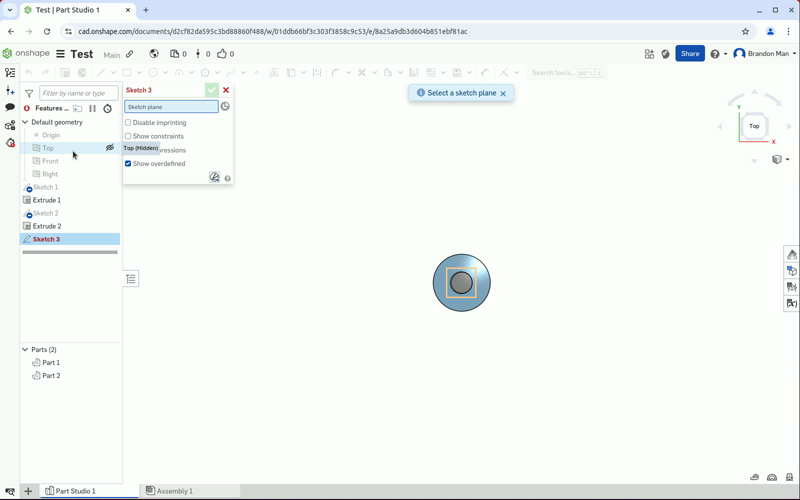
click(73, 150)
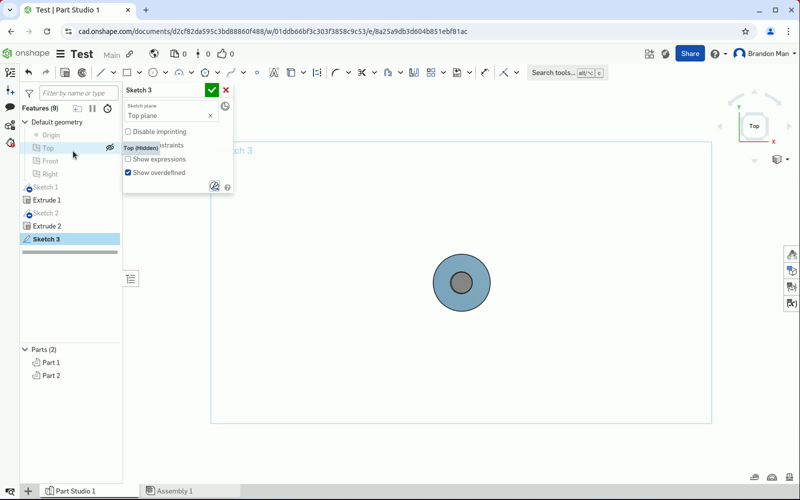
mouse_move(73, 352)
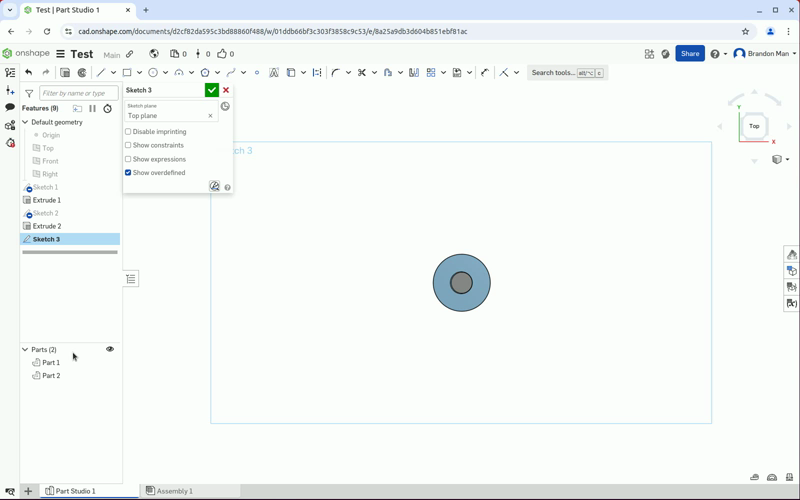
key(y)
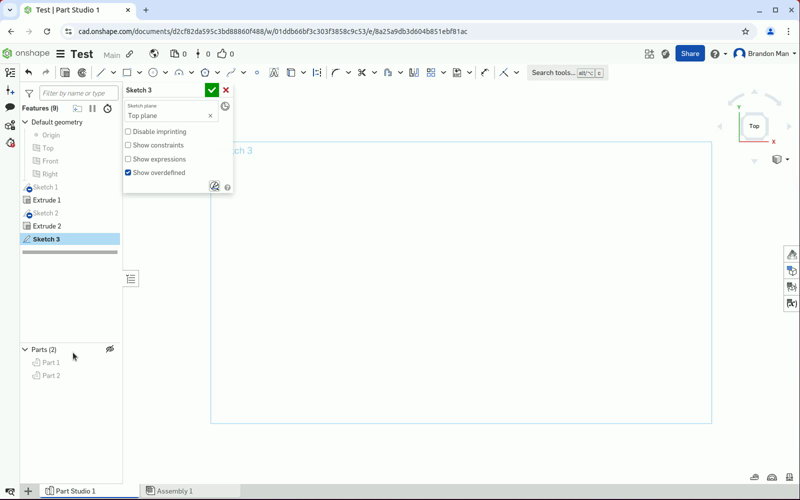
key(c)
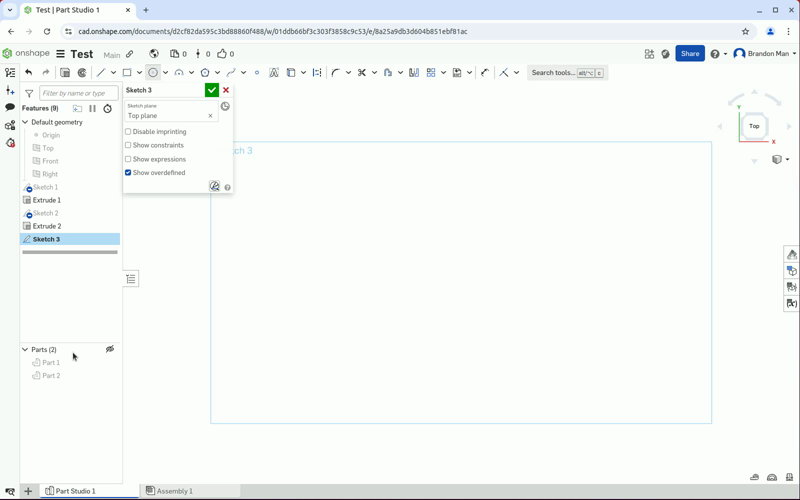
key_down(shift)
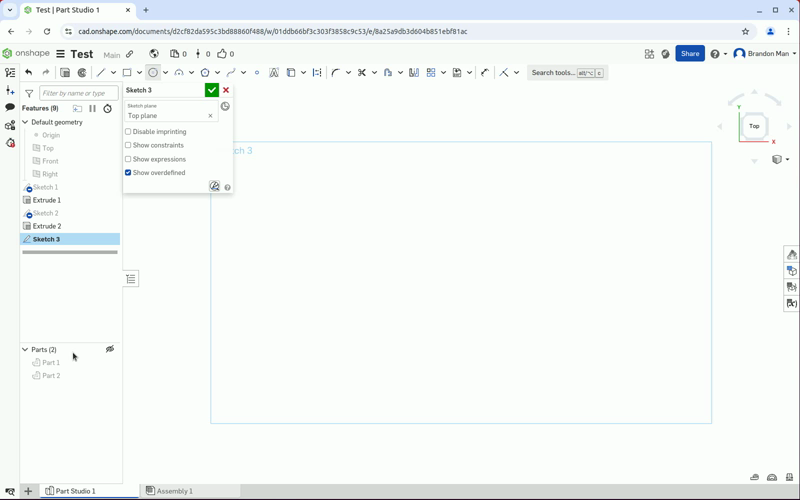
mouse_move(461, 282)
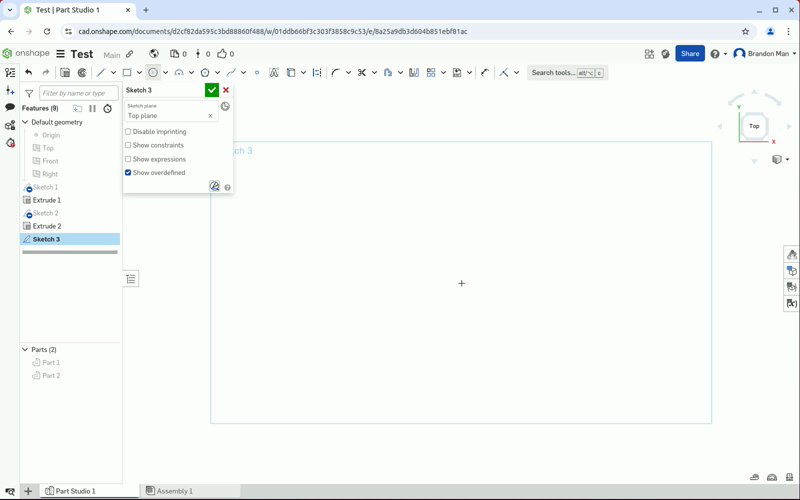
click(461, 282)
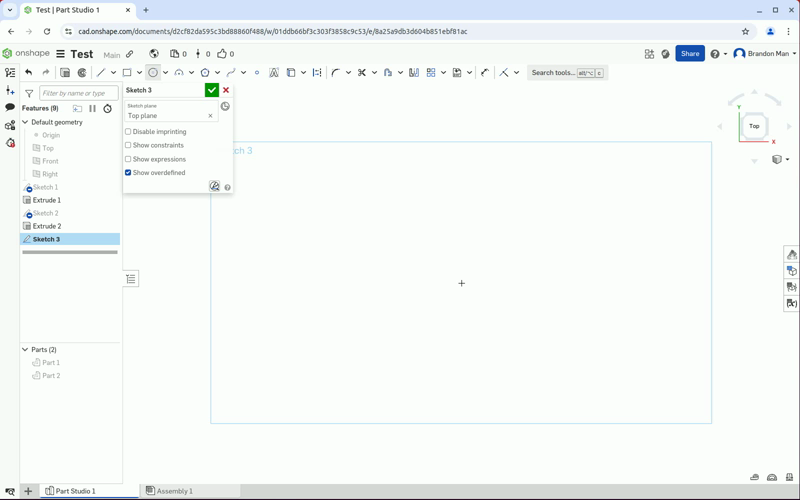
key_up(shift)
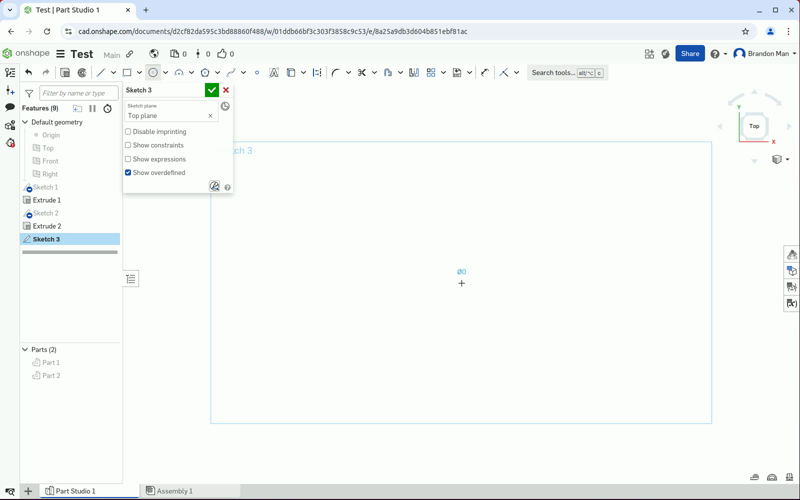
mouse_move(490, 282)
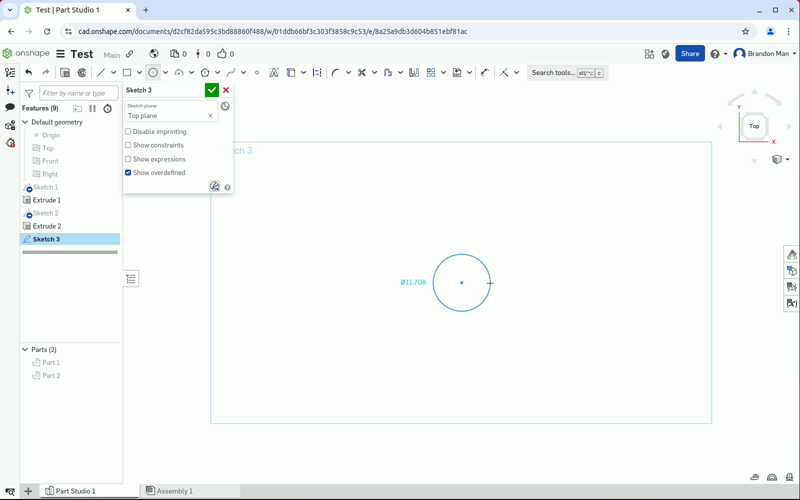
click(490, 282)
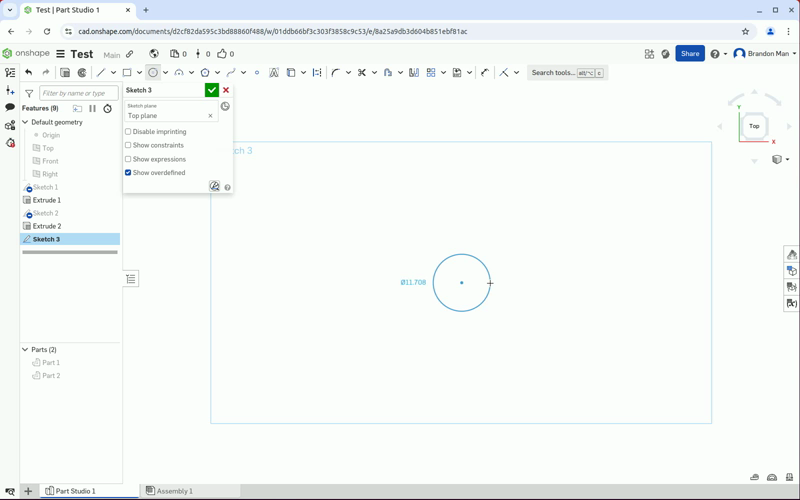
key(esc)
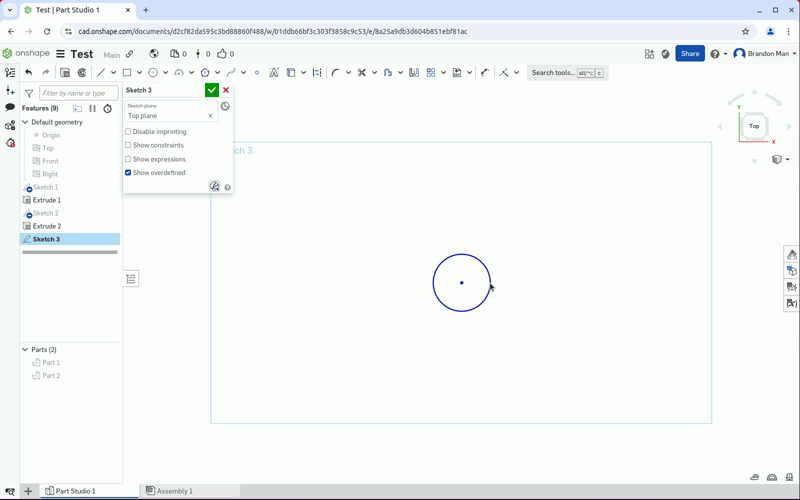
key(c)
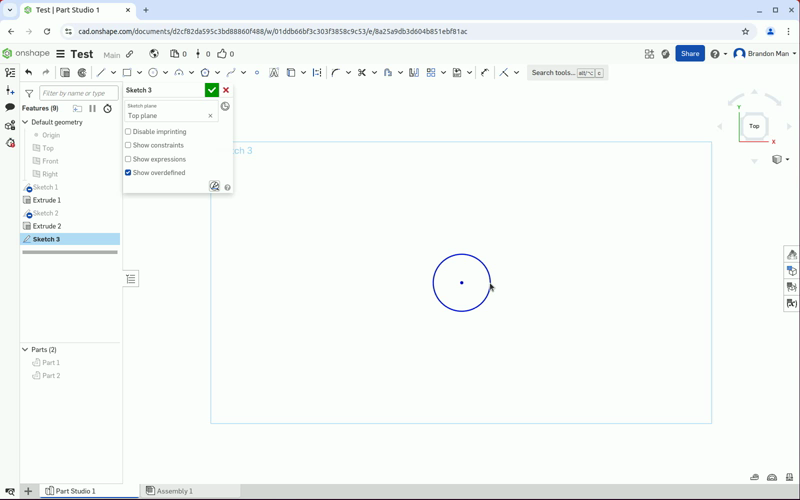
key_down(shift)
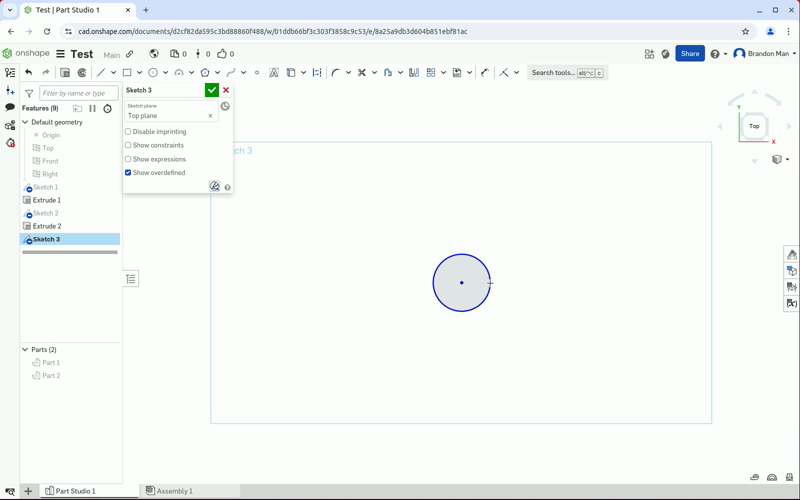
mouse_move(461, 282)
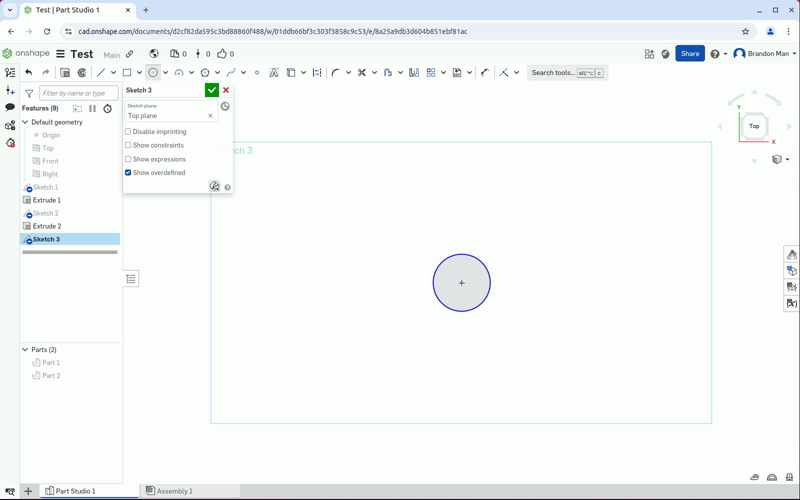
click(461, 282)
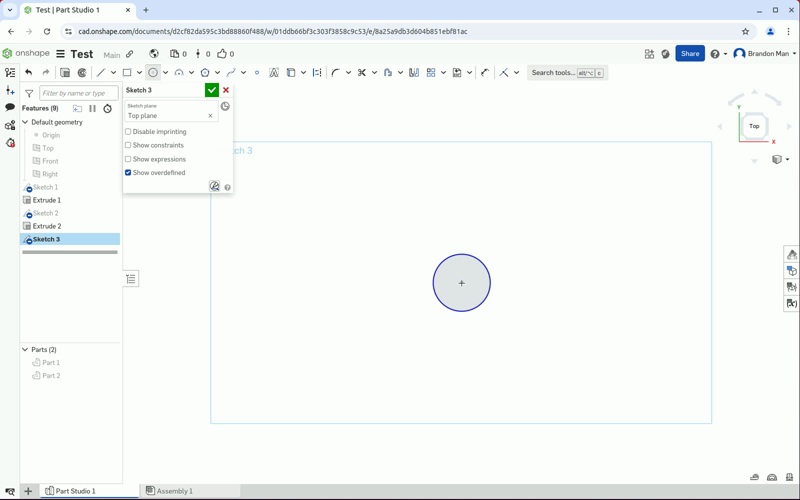
key_up(shift)
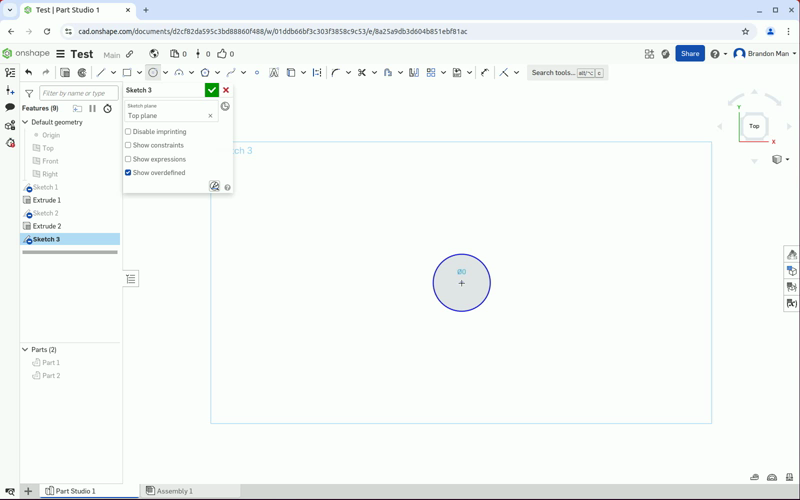
mouse_move(472, 282)
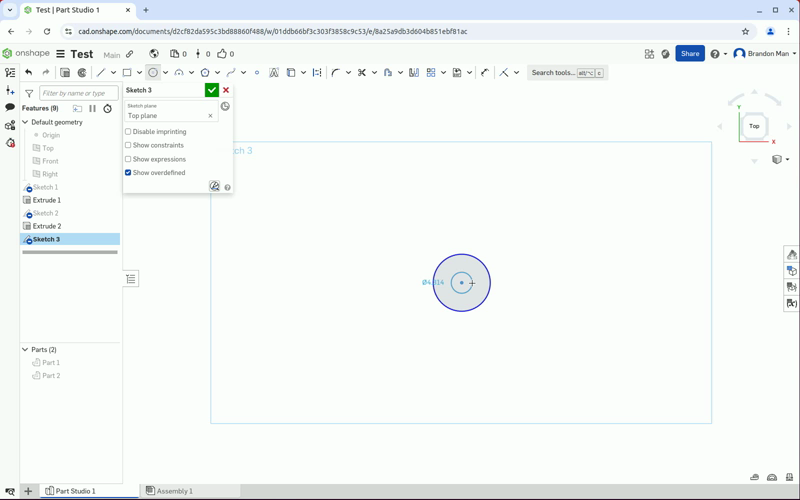
click(472, 282)
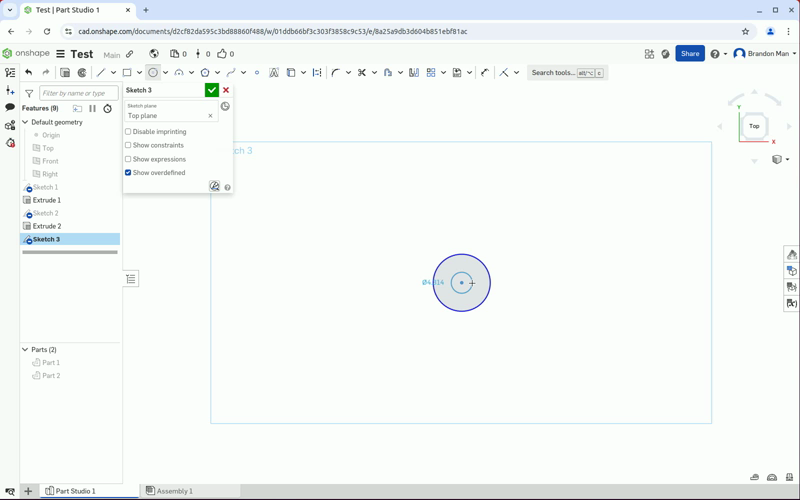
key(esc)
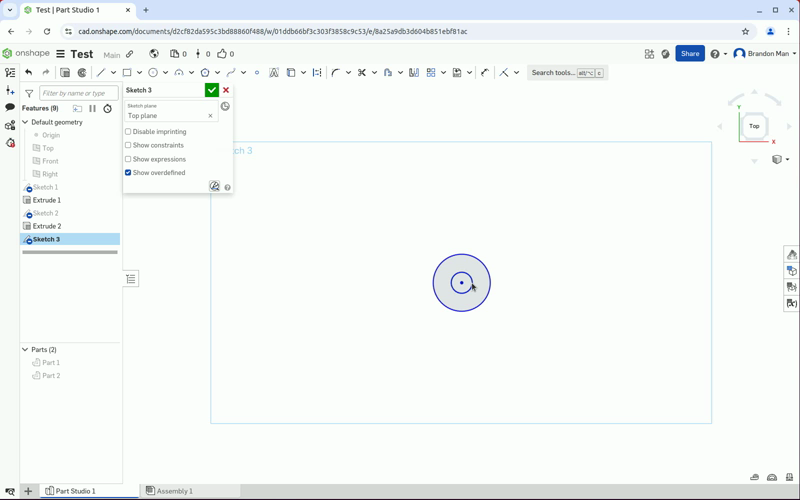
mouse_move(465, 263)
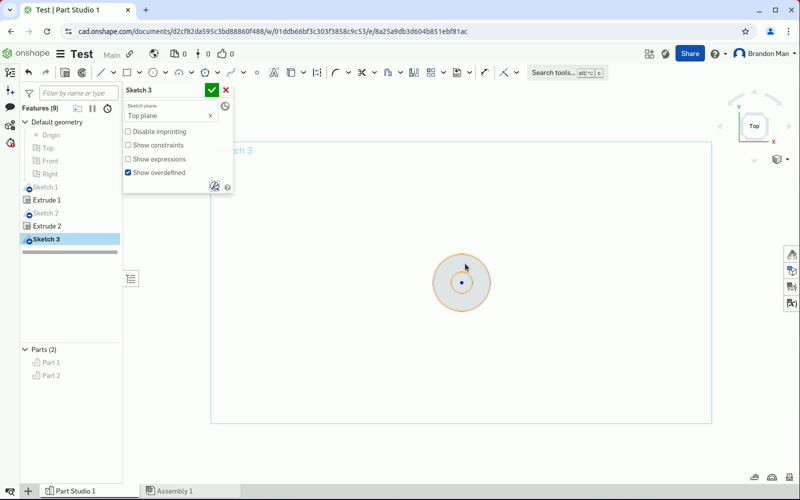
click(465, 263)
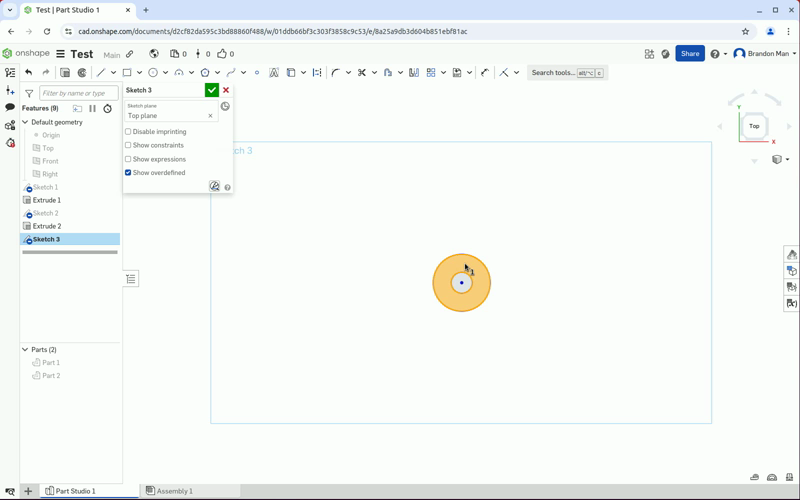
mouse_move(73, 352)
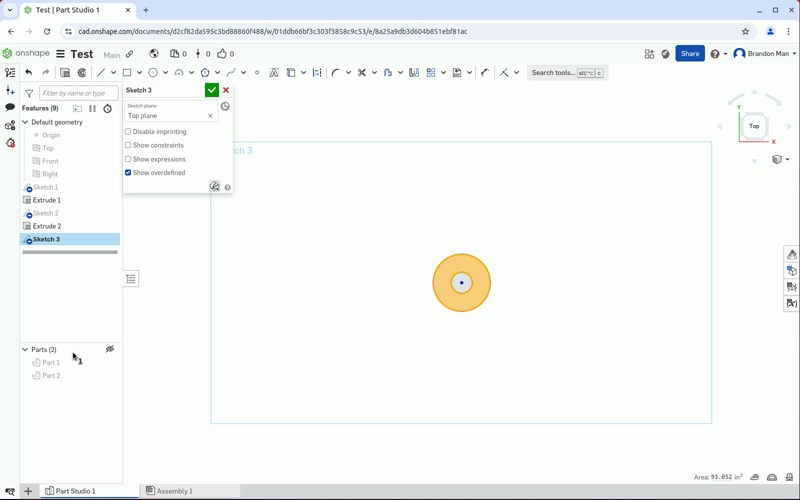
key(shift+y)
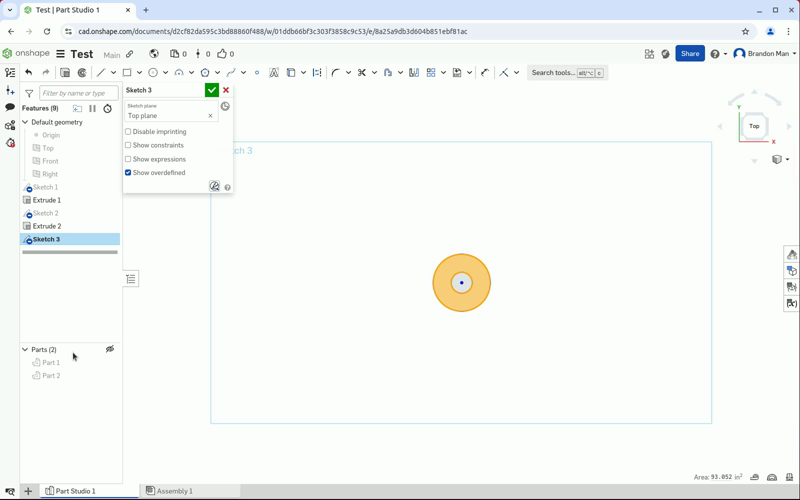
key(shift+e)
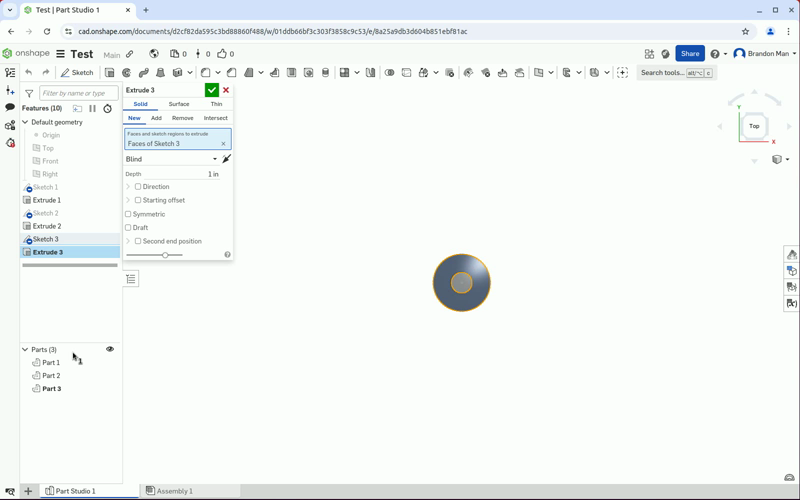
mouse_move(143, 106)
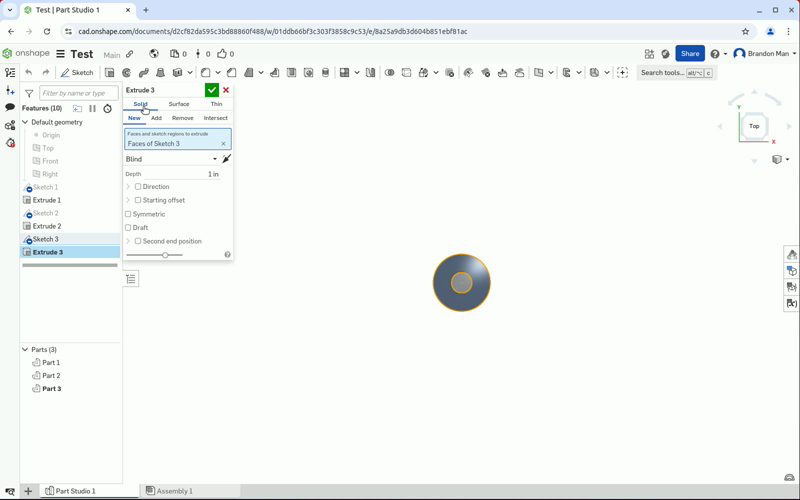
click(143, 106)
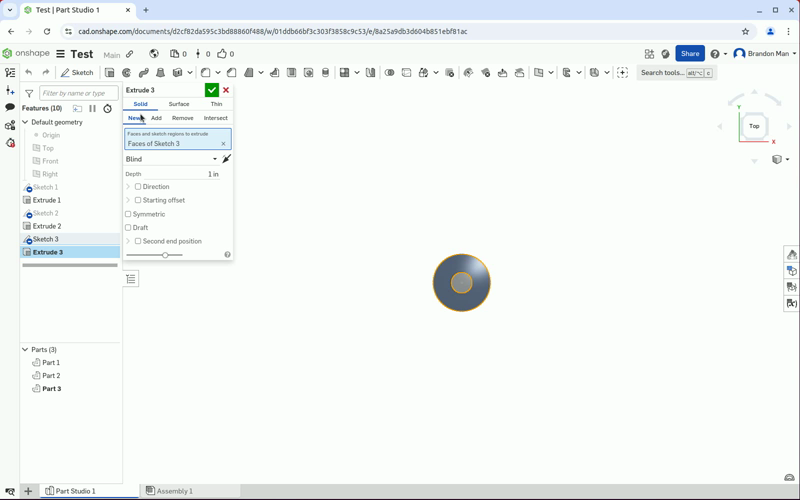
mouse_move(137, 120)
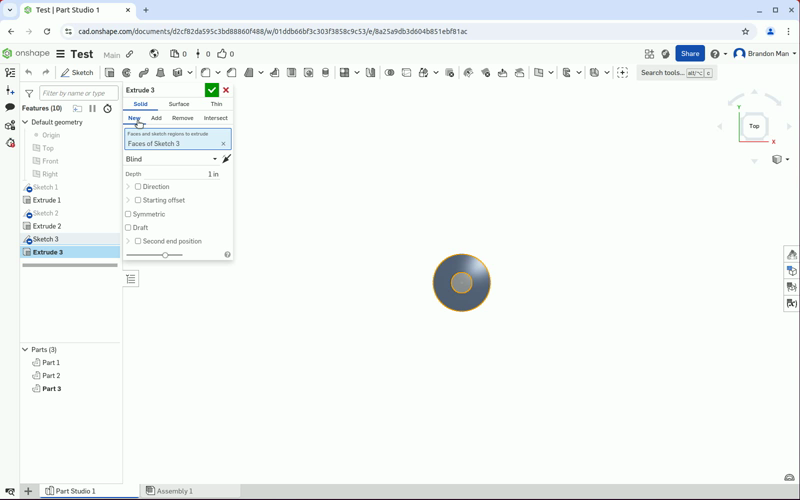
click(137, 120)
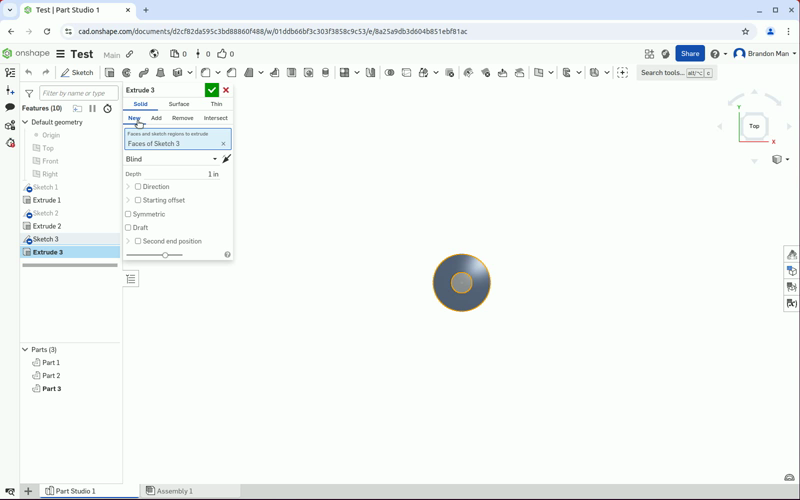
key(tab, 4)
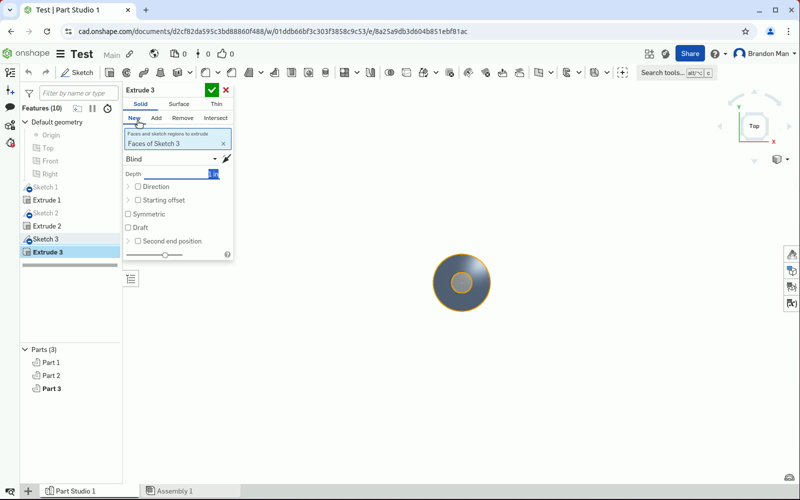
text(23.108)
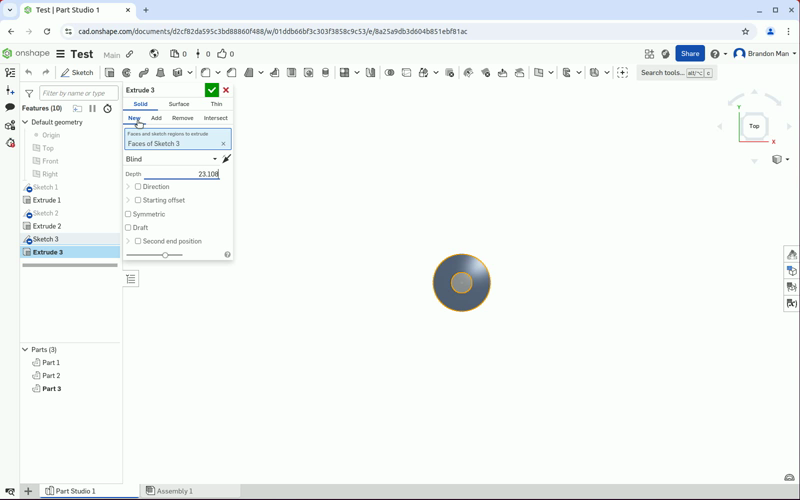
key(enter)
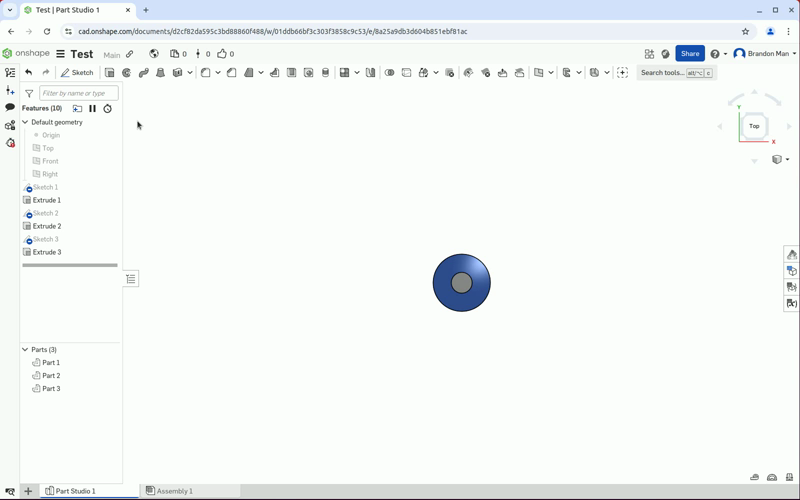
key(shift+h)
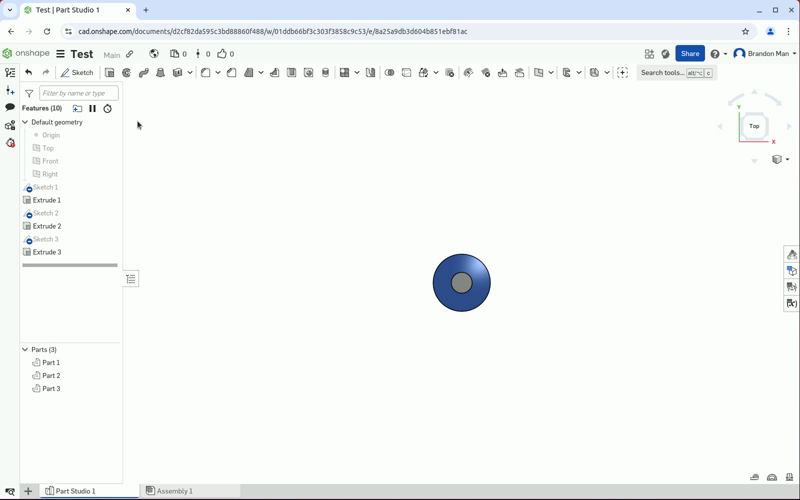
key(shift+h)
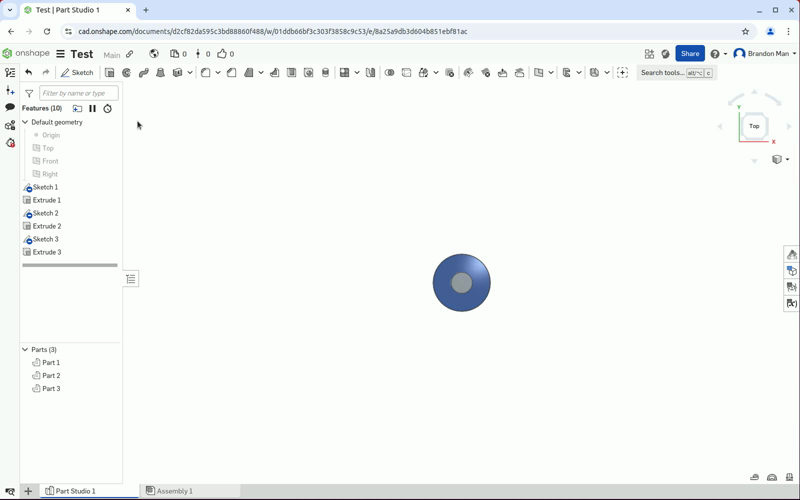
key(shift+7)
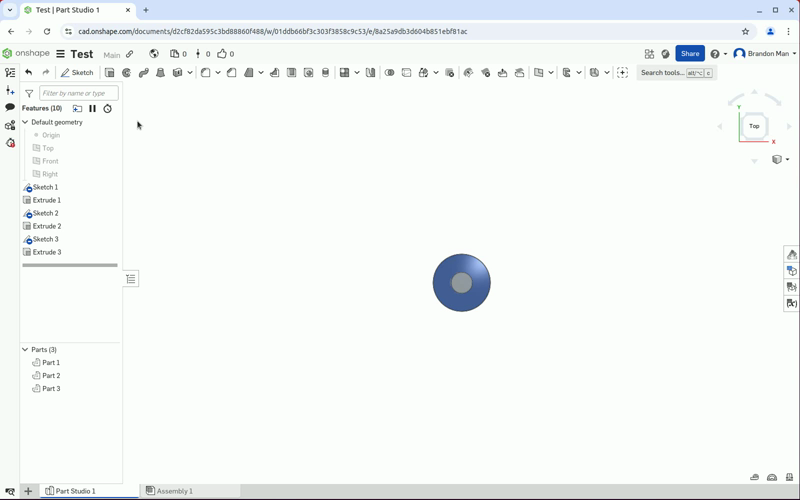
key(up, 3)
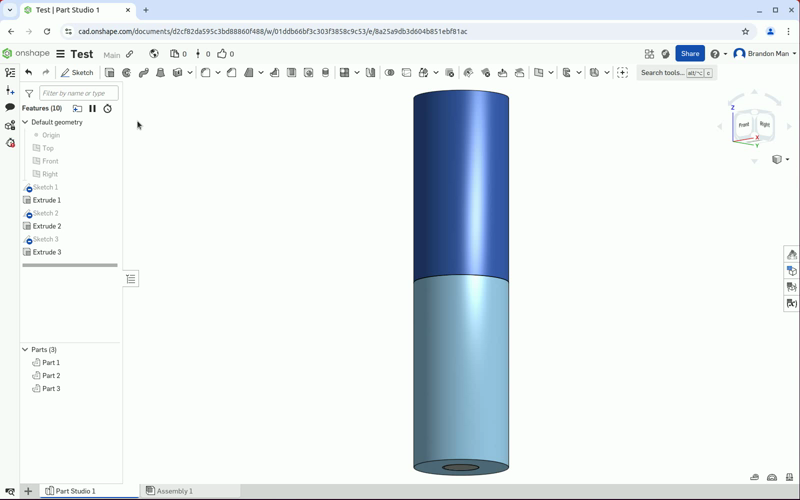
key(left, 3)
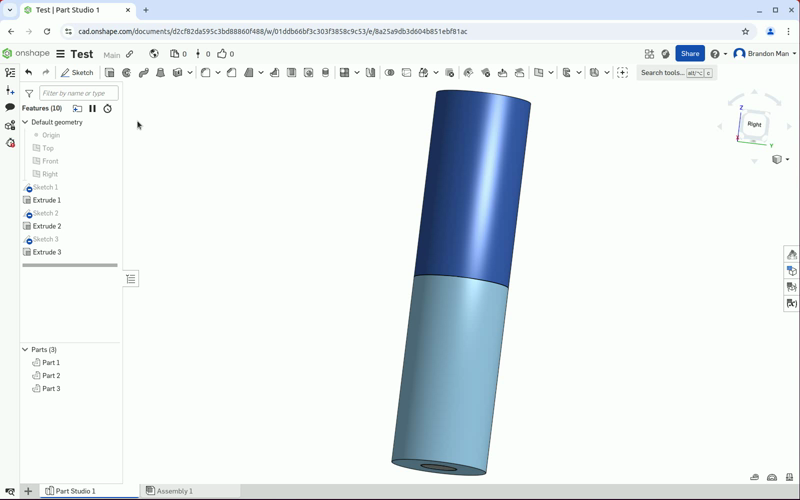
key(right, 3)
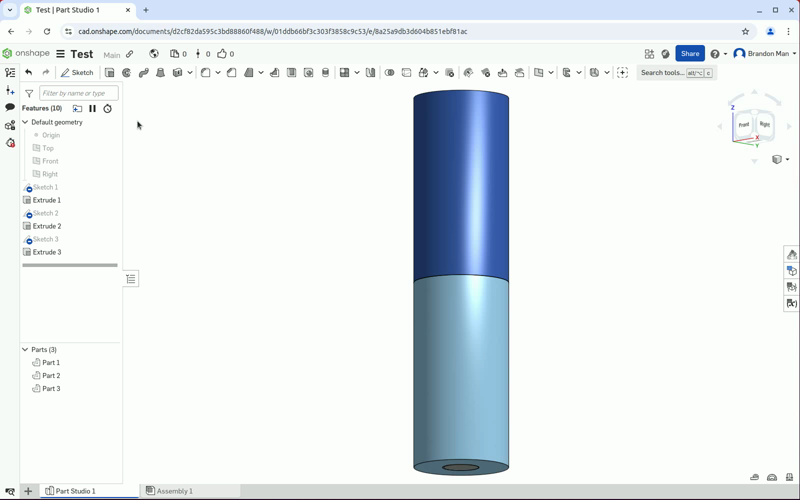
key(down, 3)
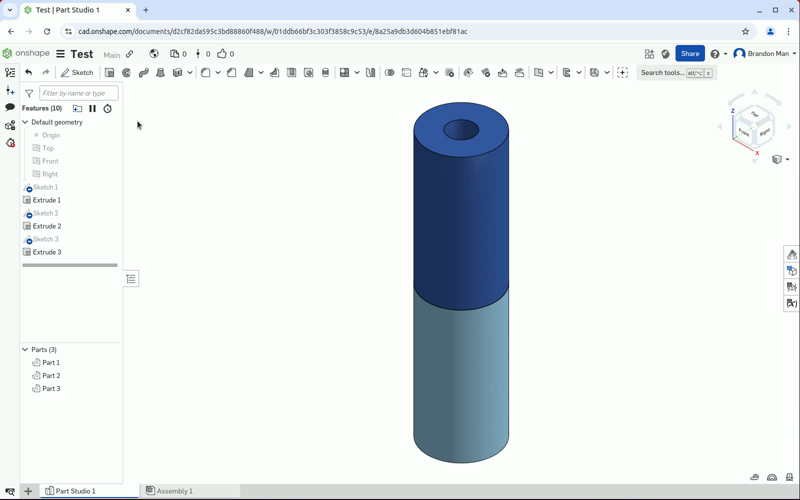
mouse_move(73, 189)
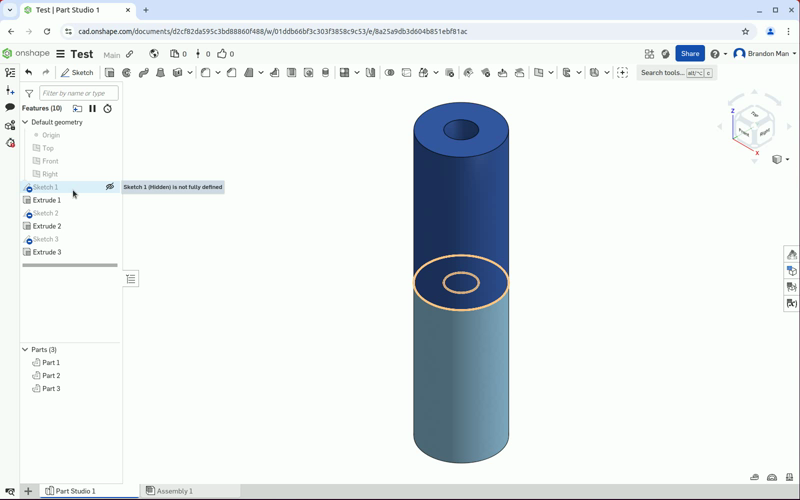
click(73, 189)